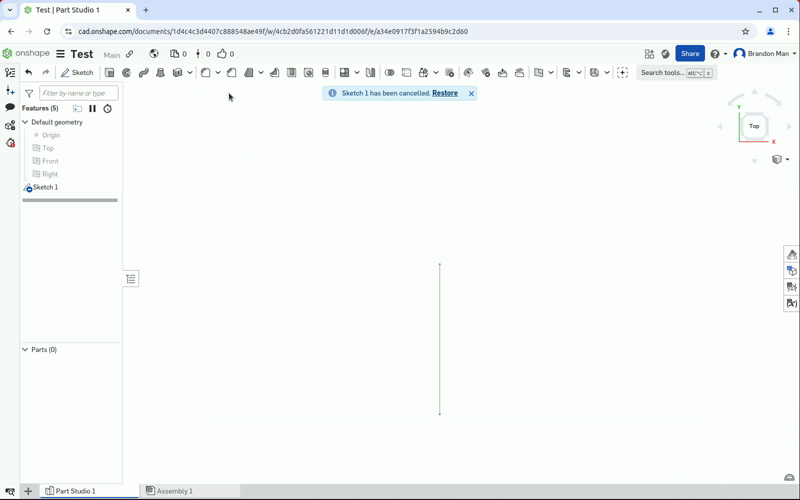
key(shift+h)
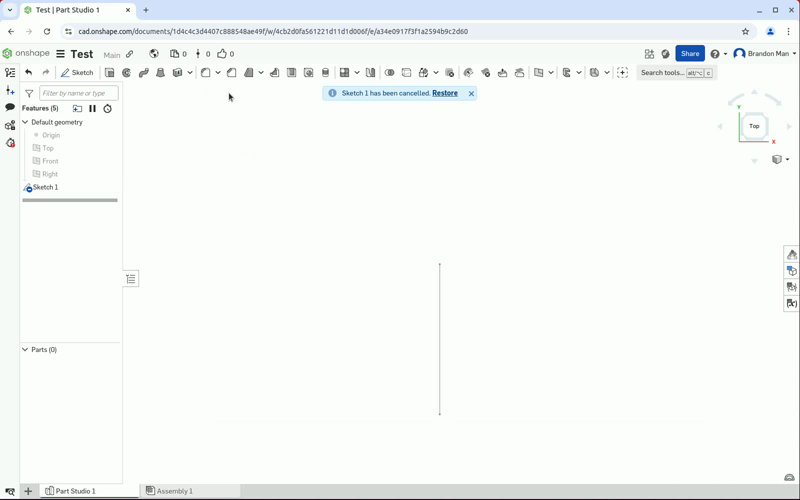
key(shift+s)
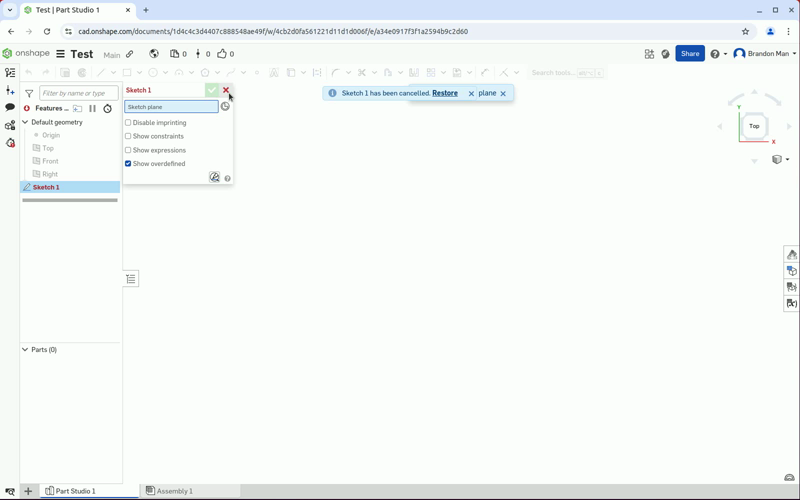
mouse_move(73, 150)
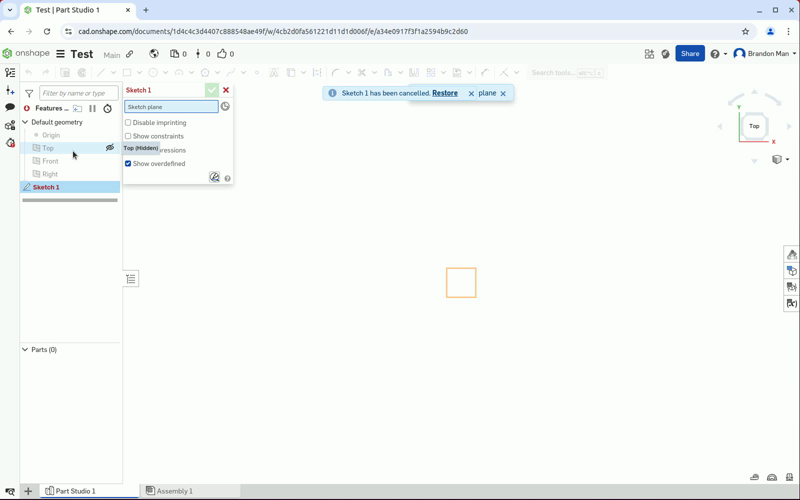
click(73, 150)
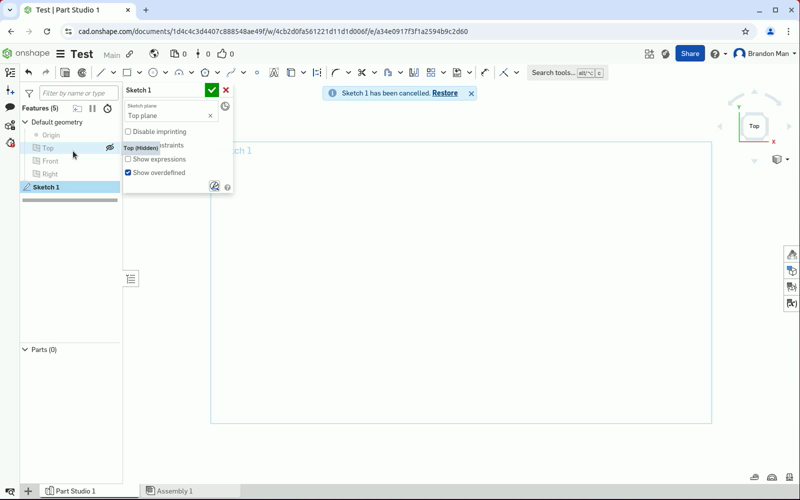
mouse_move(73, 352)
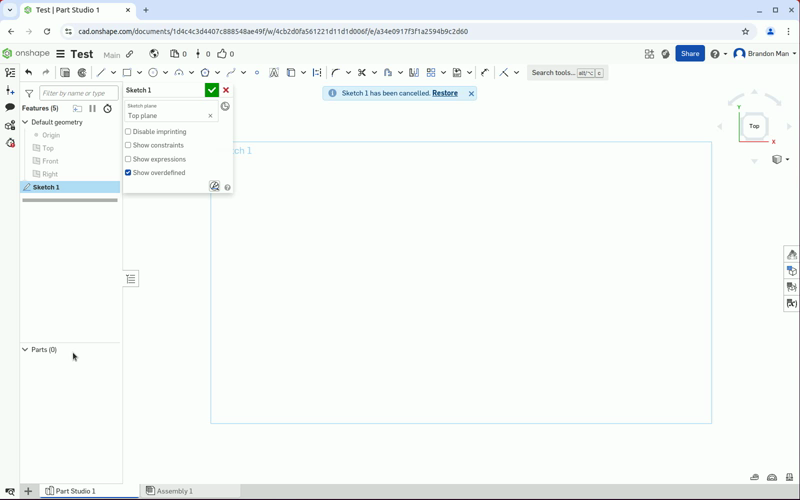
key(y)
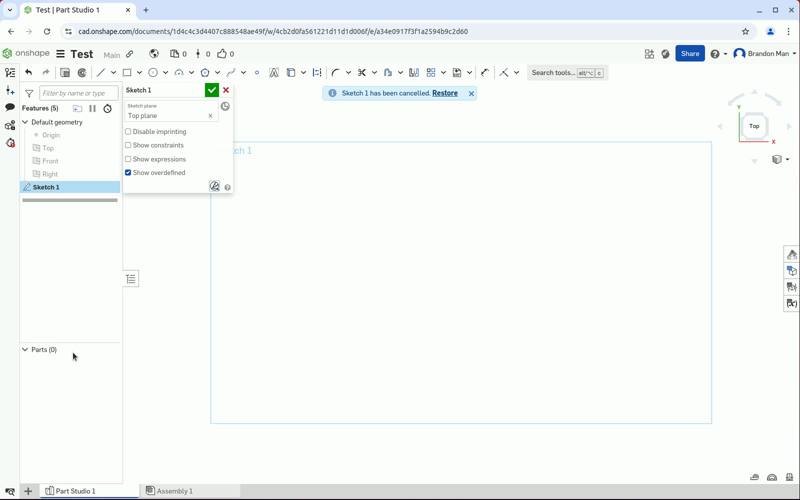
key(l)
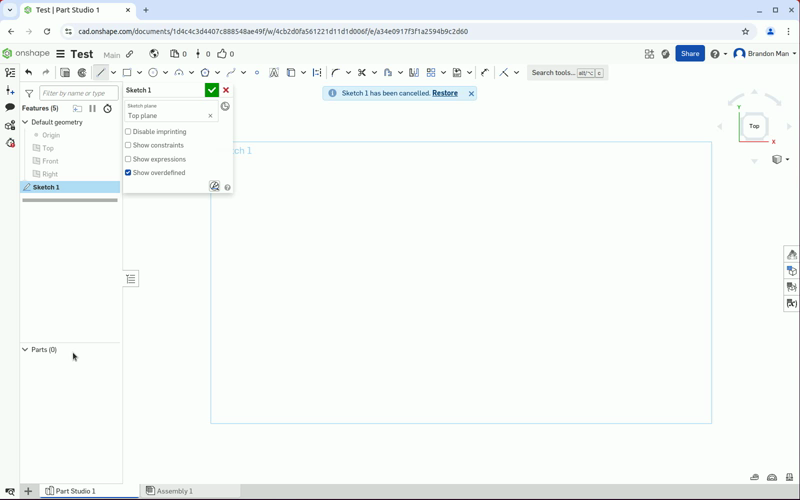
key_down(shift)
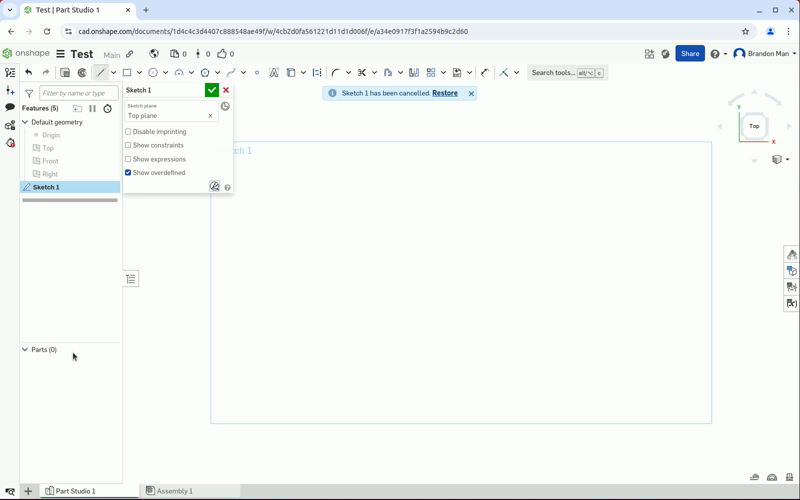
mouse_move(375, 348)
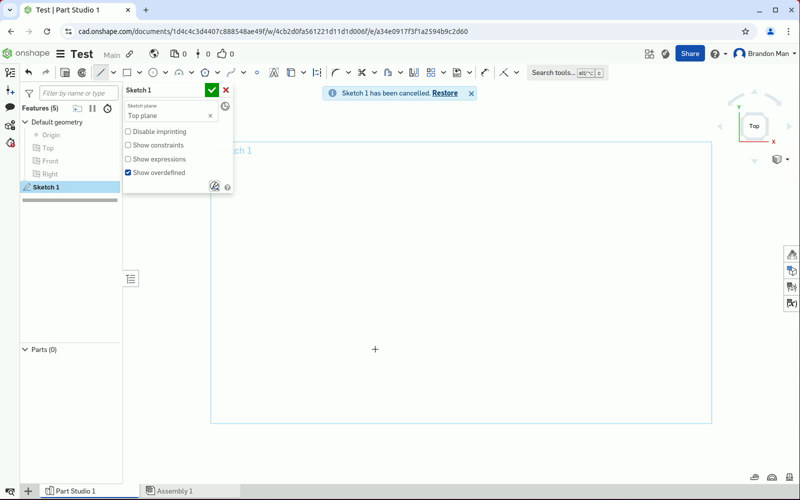
click(375, 348)
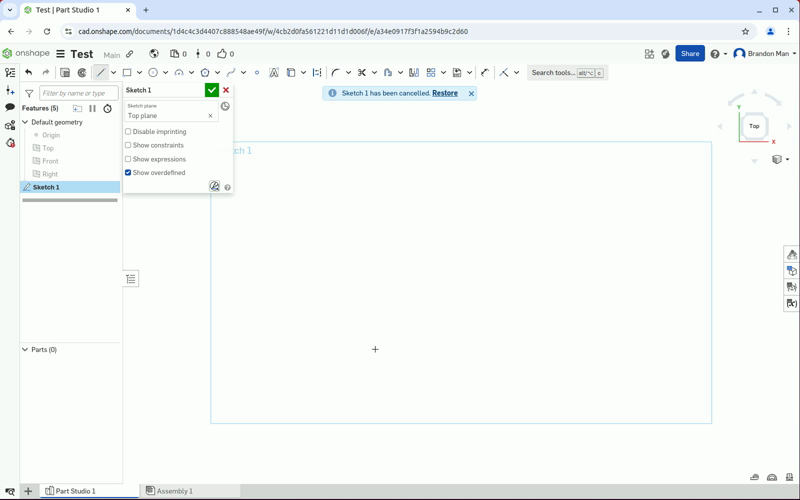
key_up(shift)
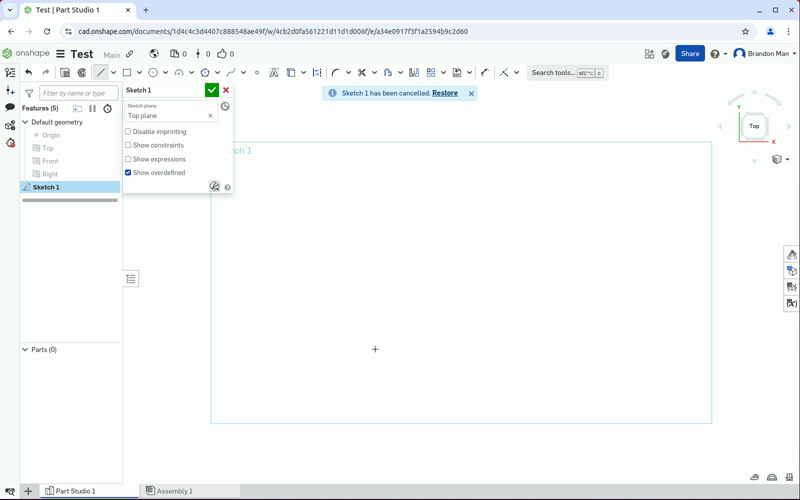
key_down(shift)
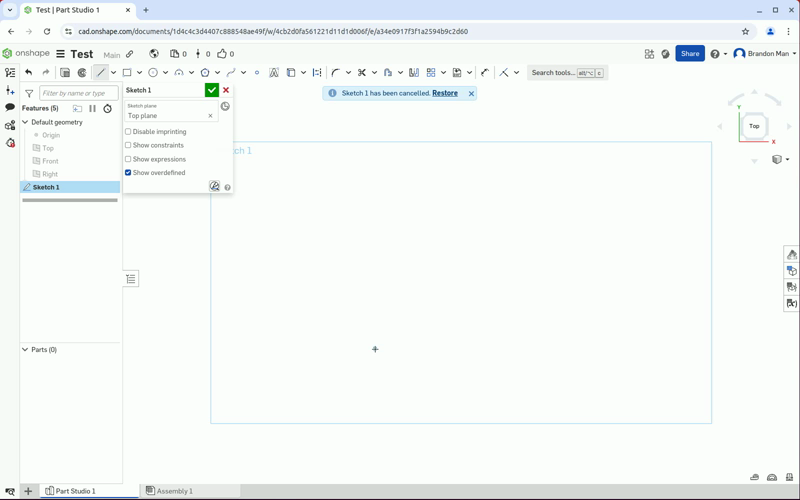
mouse_move(572, 348)
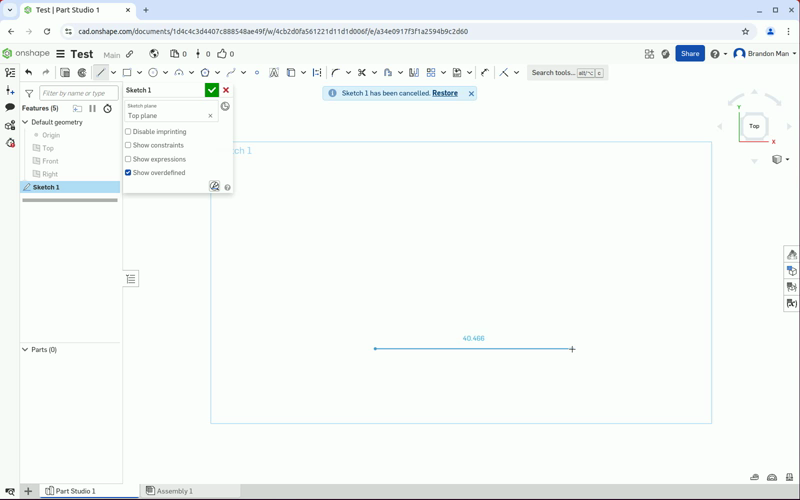
click(572, 348)
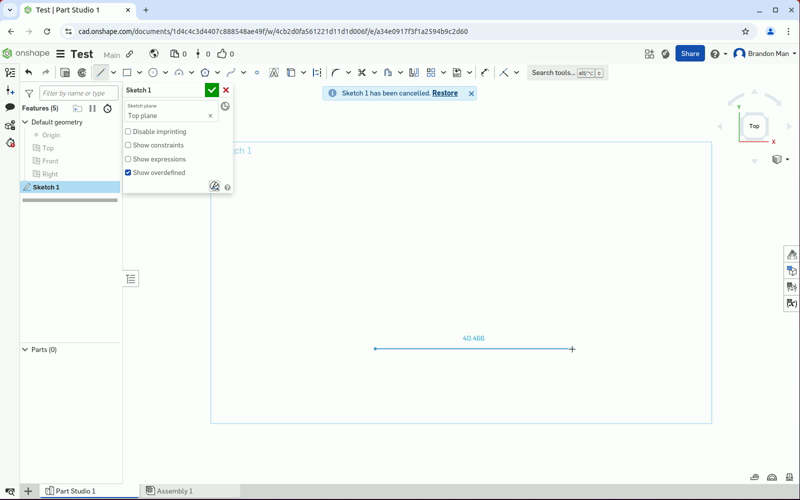
key_up(shift)
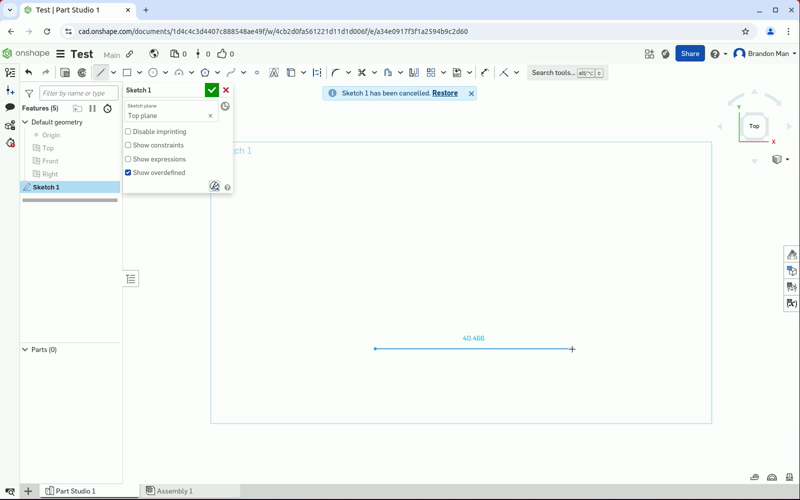
key_down(shift)
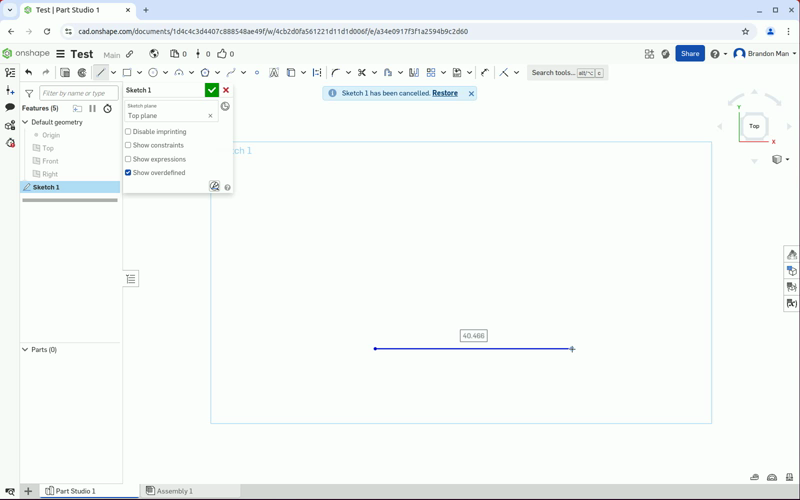
mouse_move(572, 284)
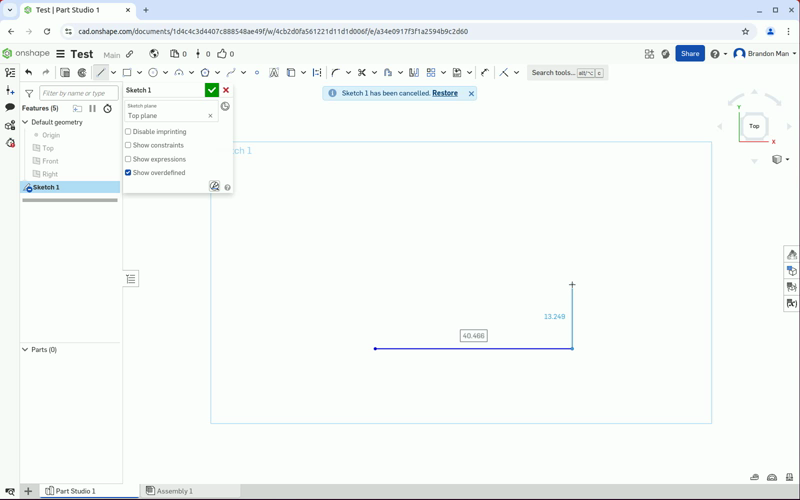
click(572, 284)
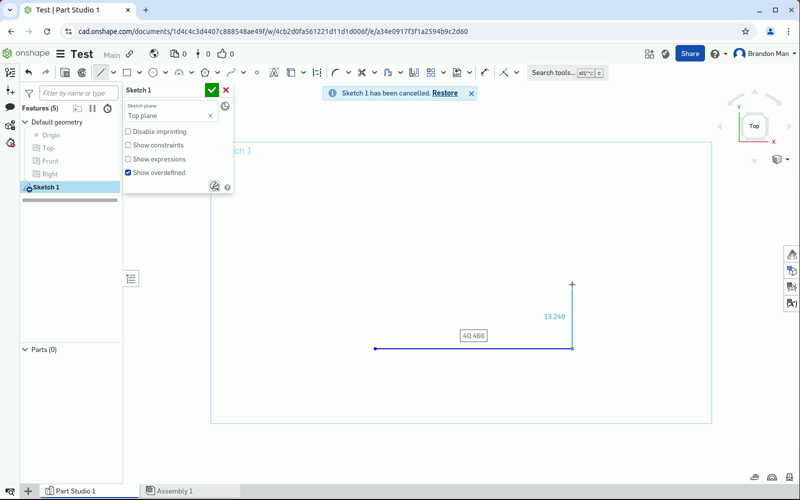
key_up(shift)
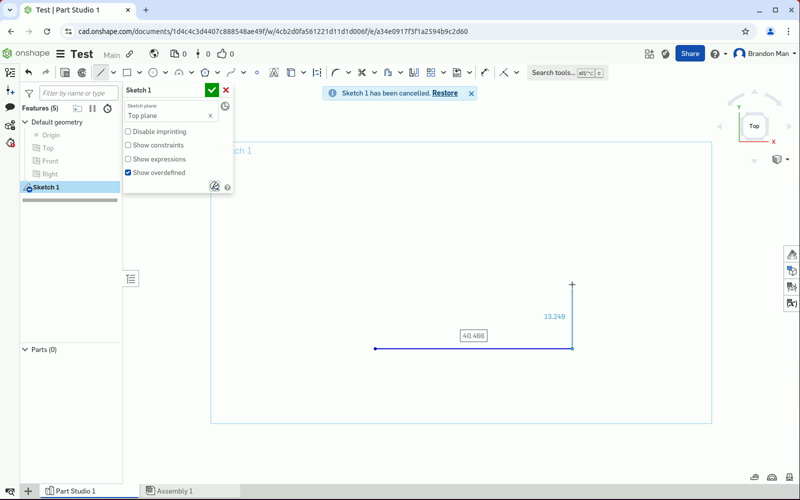
key_down(shift)
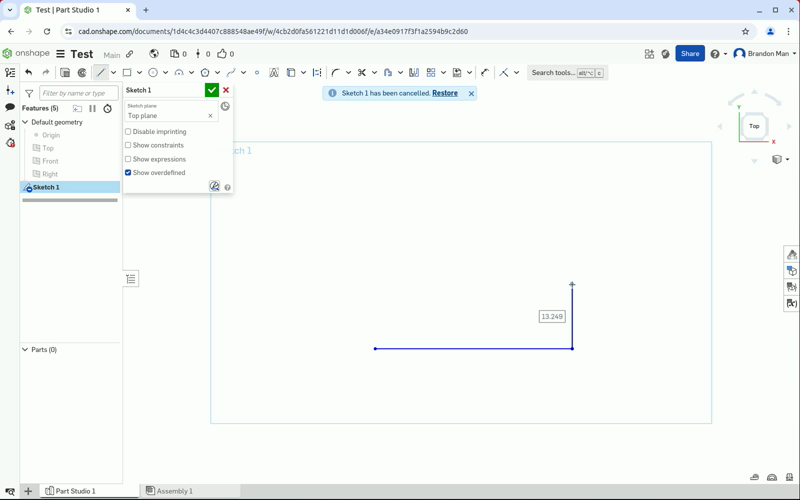
mouse_move(375, 284)
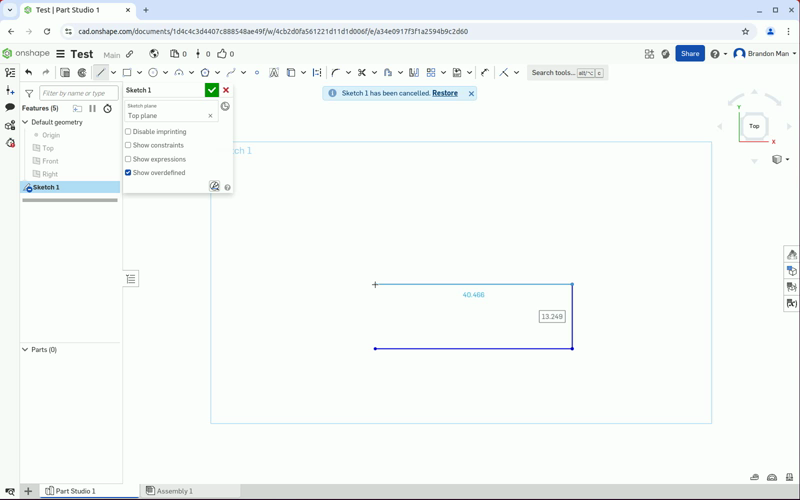
click(375, 284)
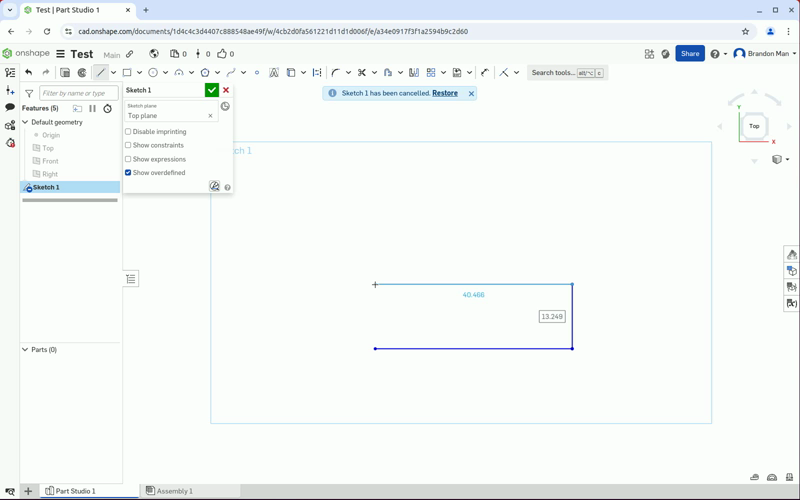
key_up(shift)
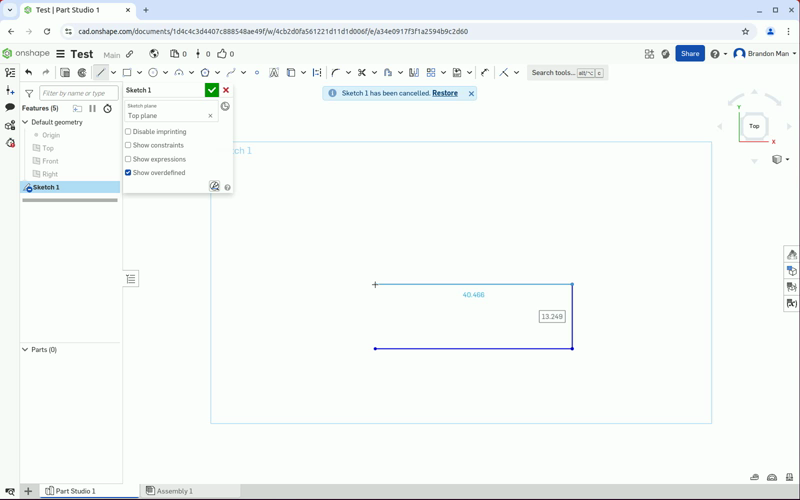
key_down(shift)
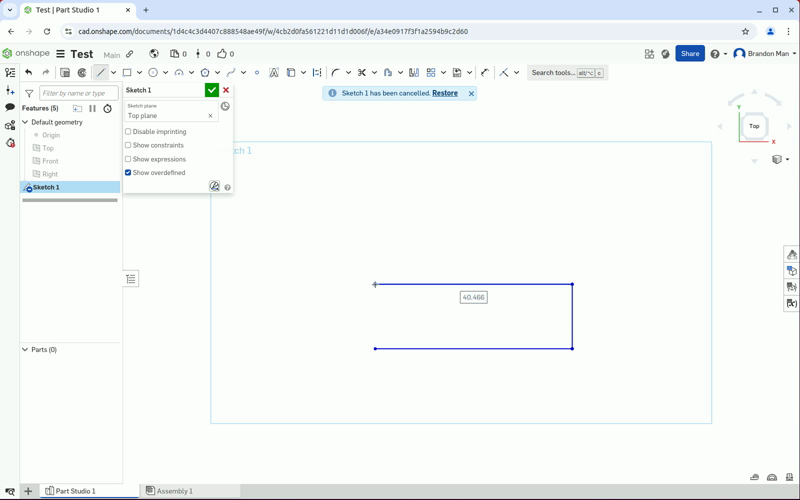
mouse_move(375, 348)
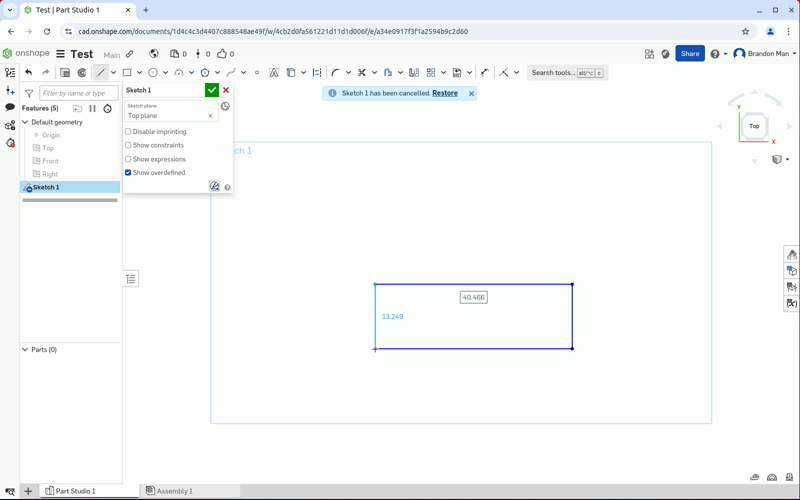
key_up(shift)
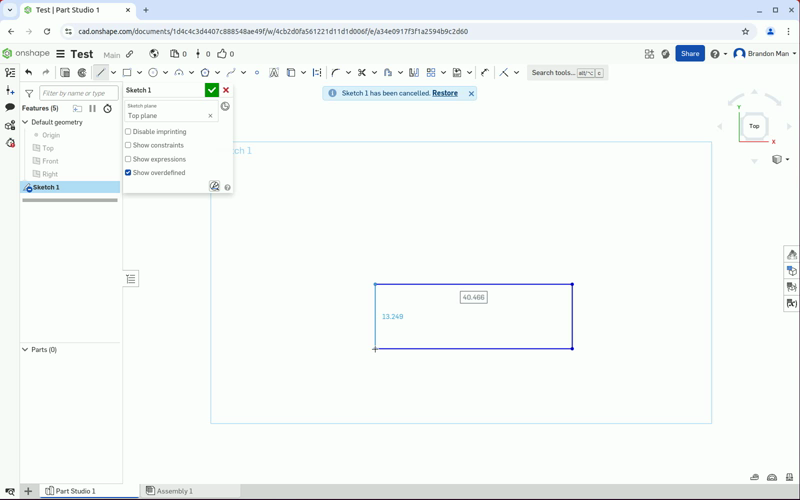
click(375, 348)
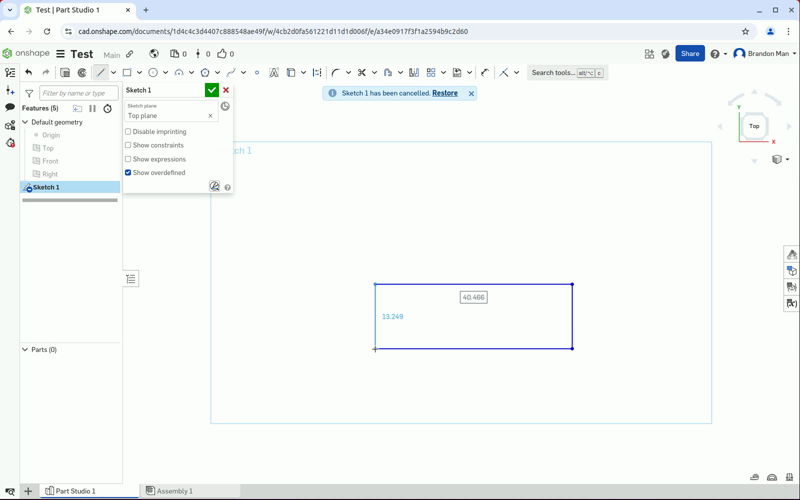
key(esc)
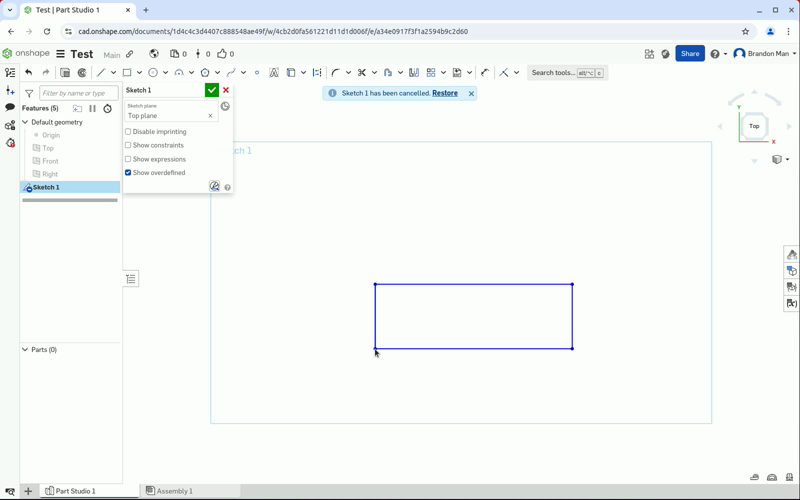
key(l)
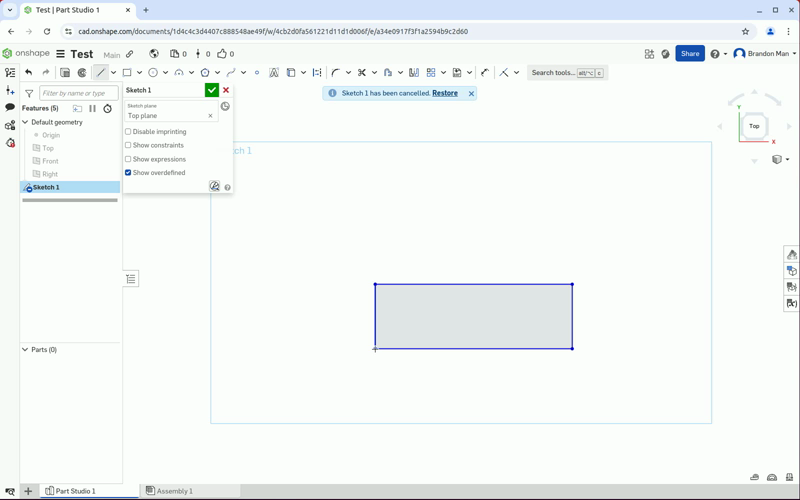
key_down(shift)
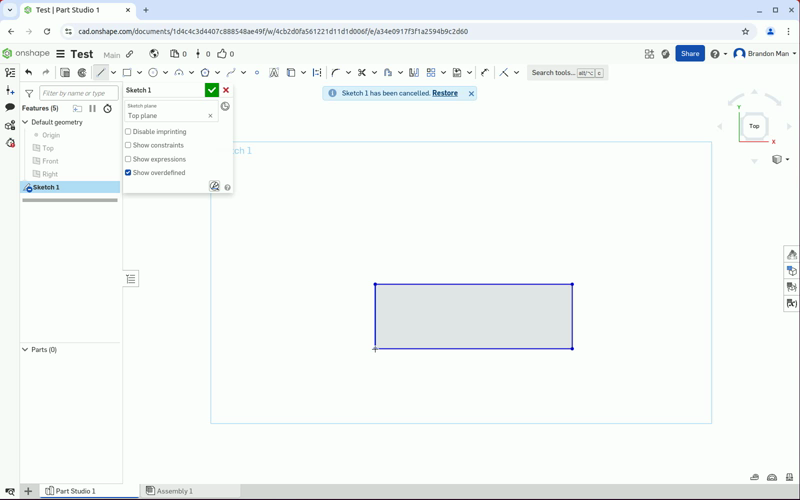
mouse_move(422, 325)
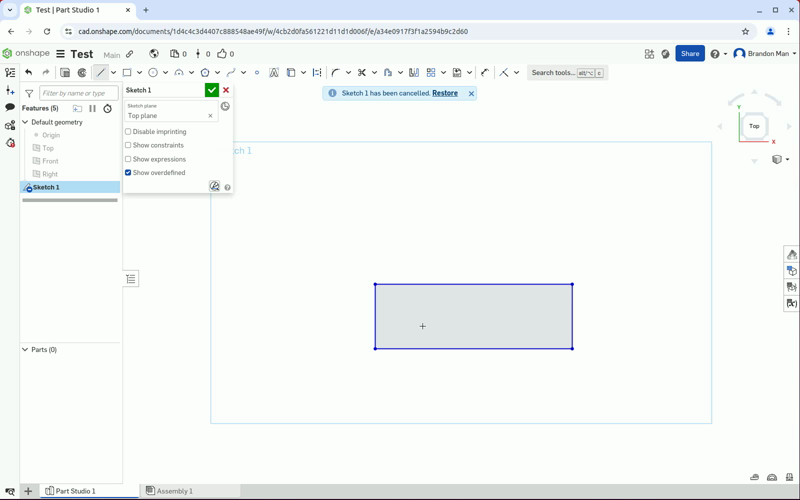
click(422, 325)
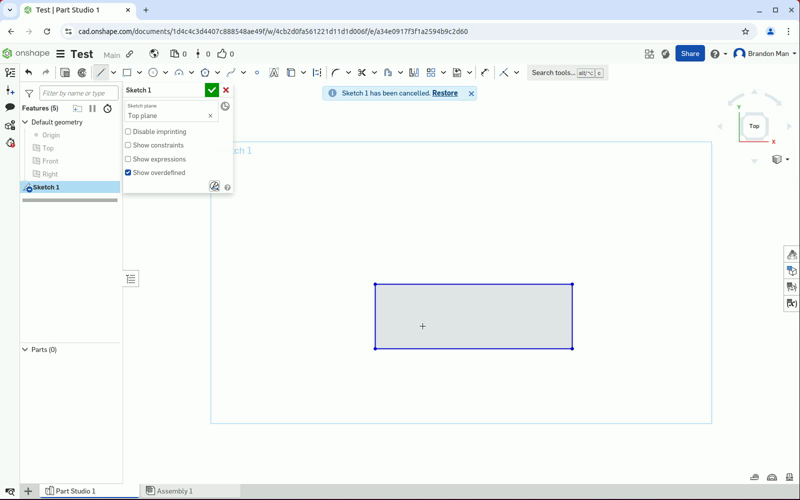
key_up(shift)
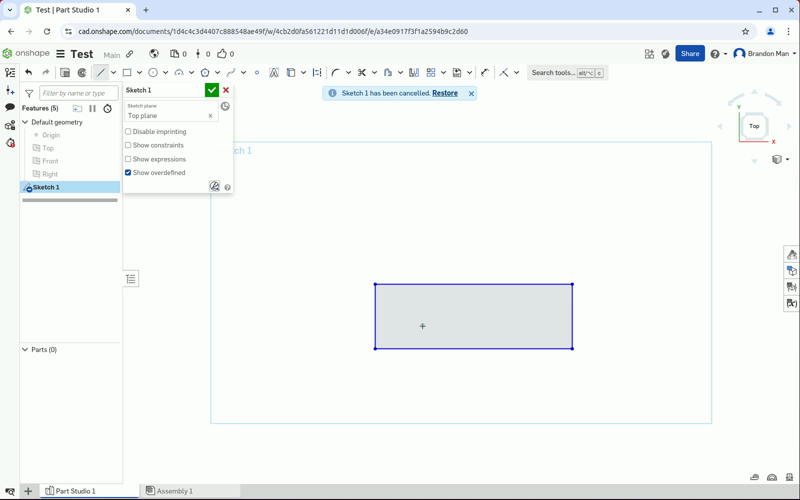
key_down(shift)
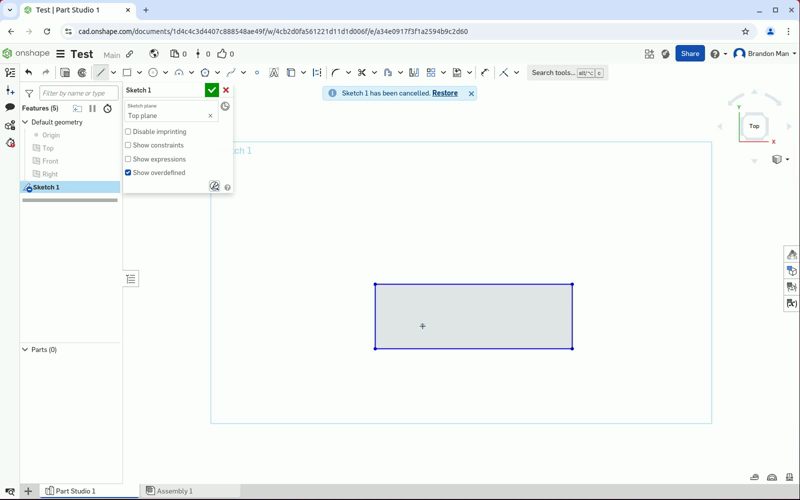
mouse_move(524, 325)
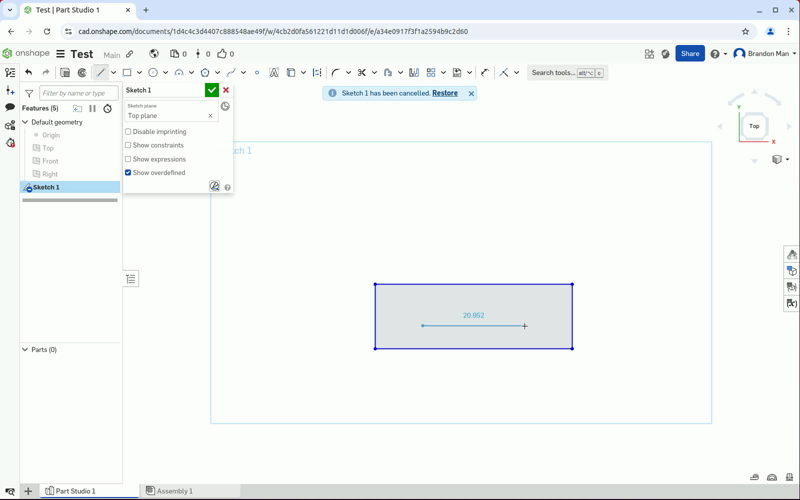
click(524, 325)
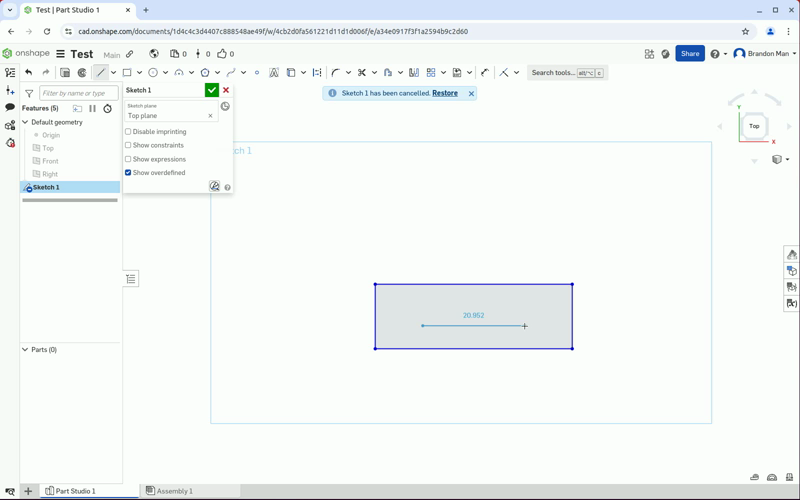
key_up(shift)
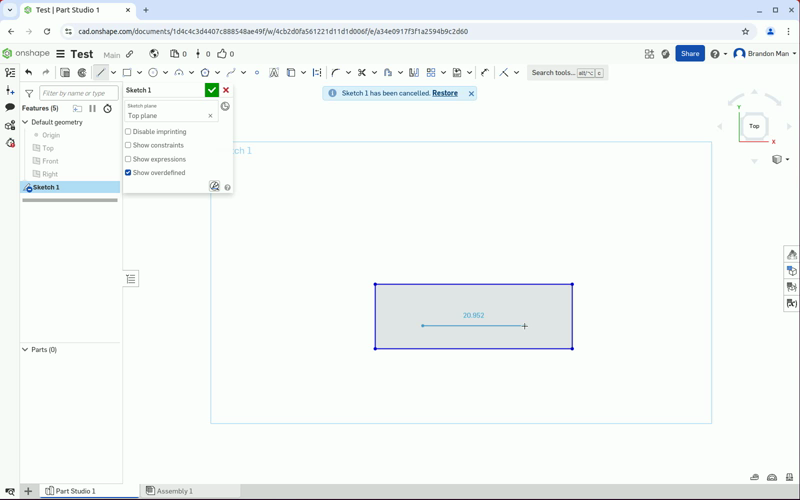
key(esc)
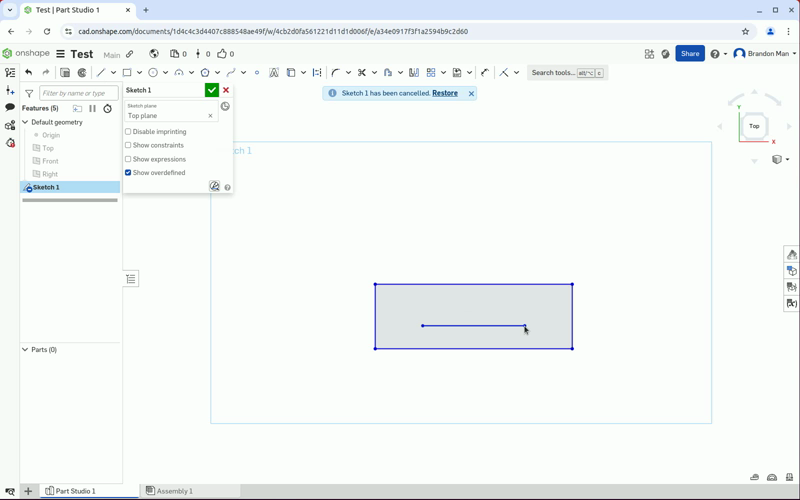
key(a)
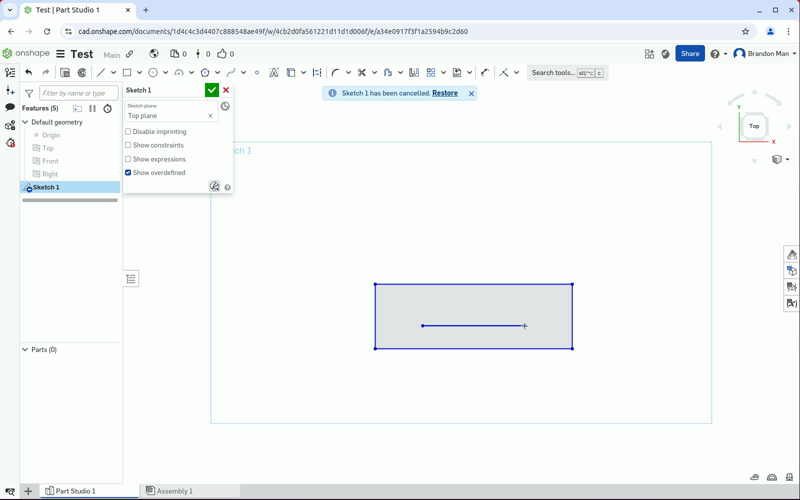
mouse_move(524, 325)
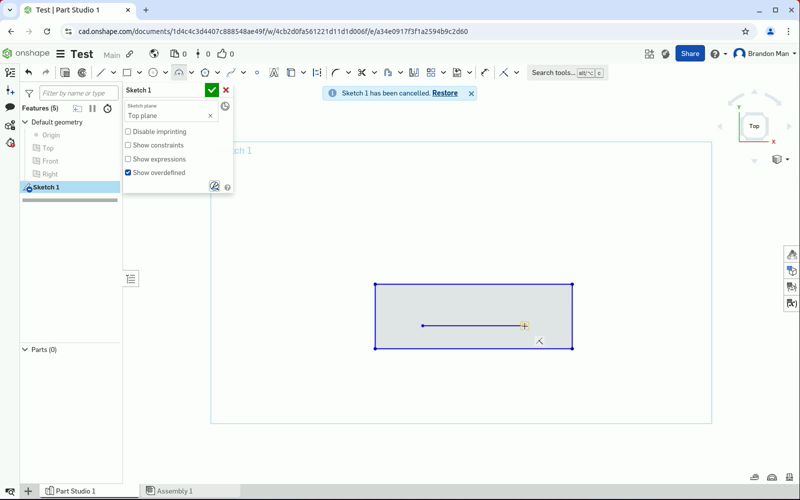
click(524, 325)
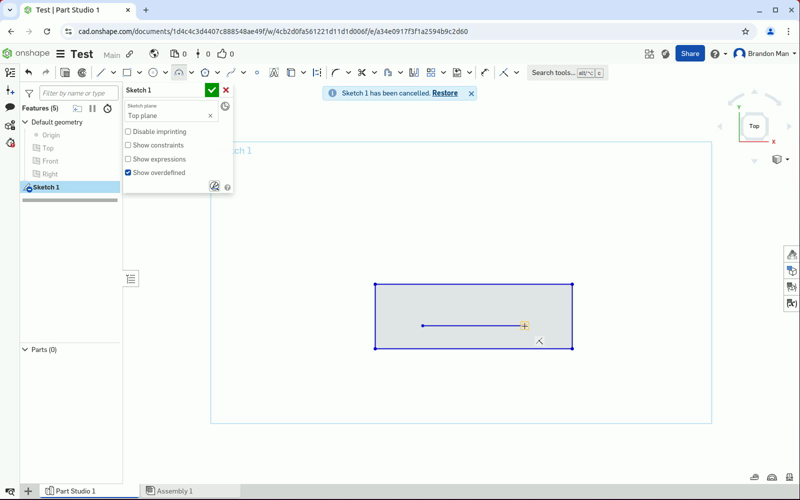
key_down(shift)
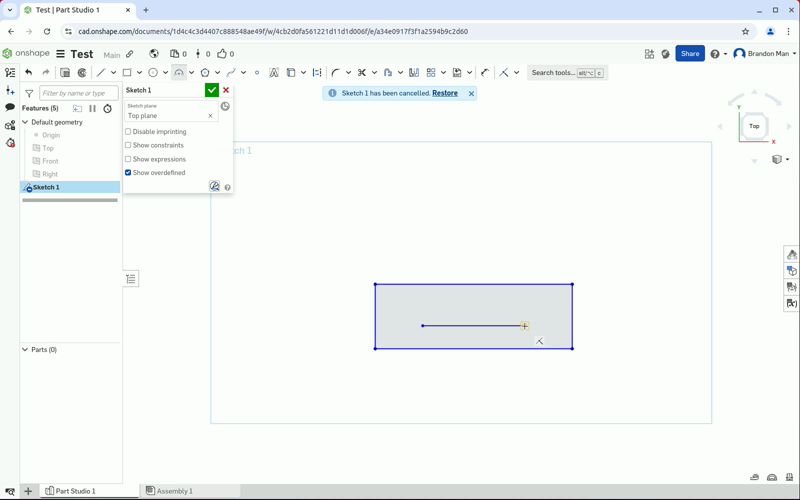
mouse_move(524, 307)
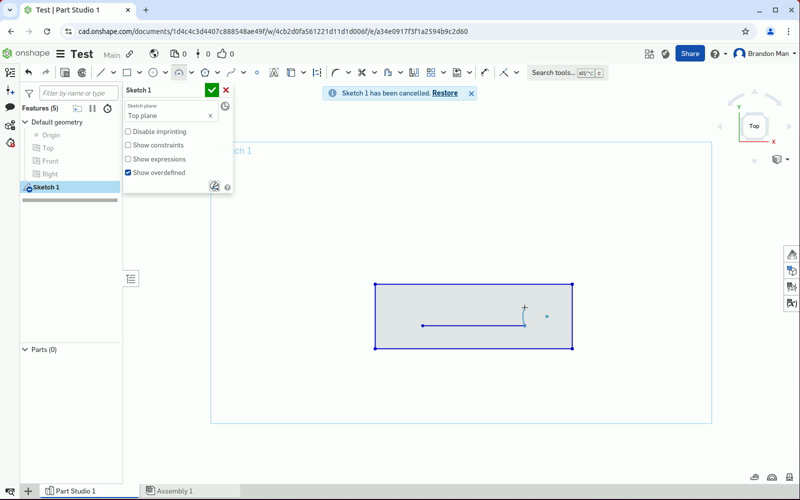
click(524, 307)
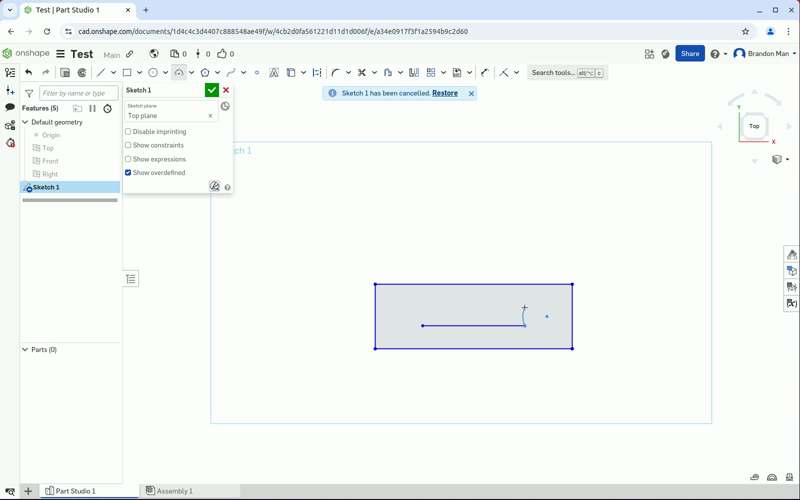
mouse_move(534, 316)
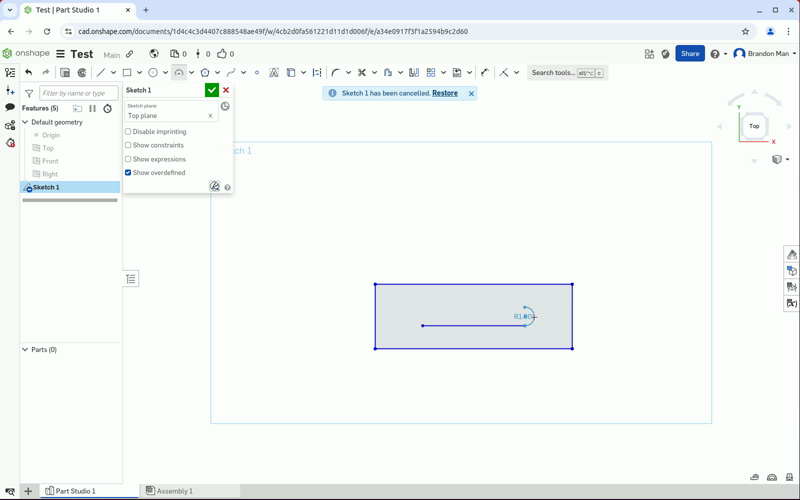
click(534, 316)
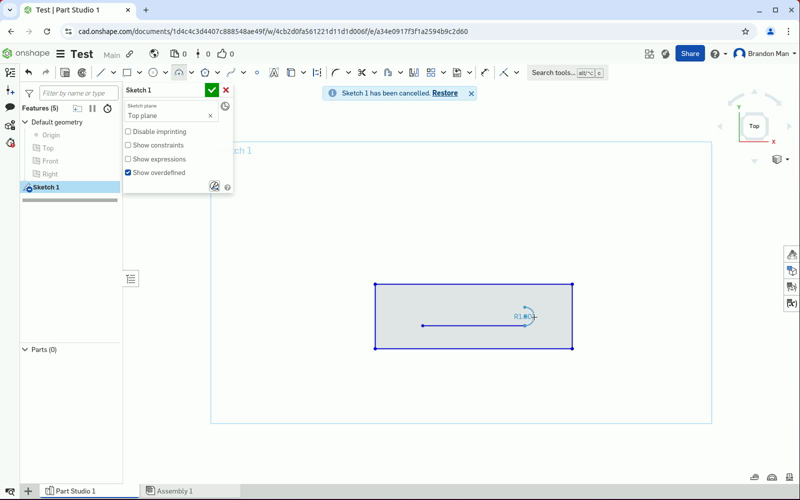
key_up(shift)
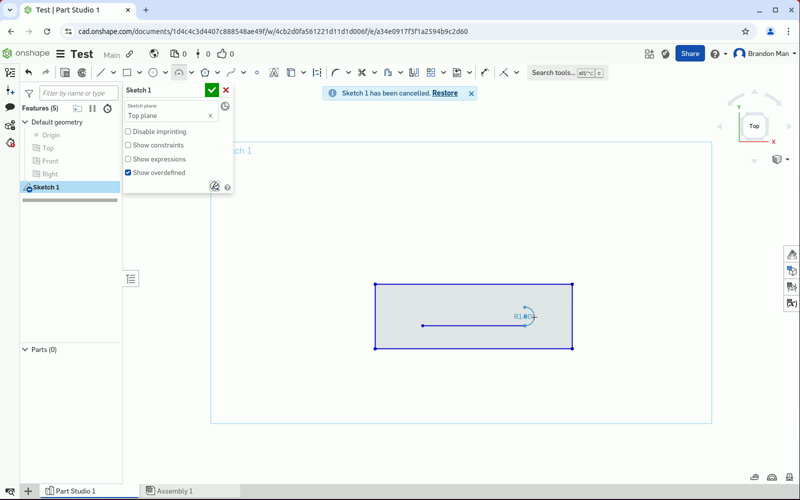
key(esc)
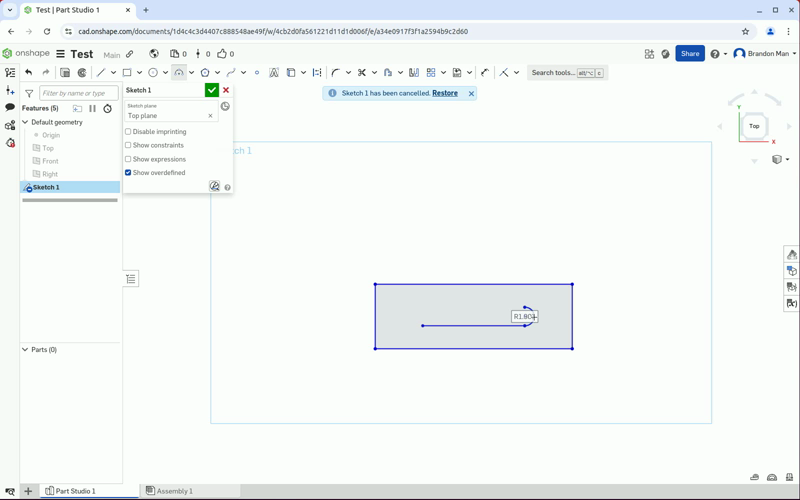
key(l)
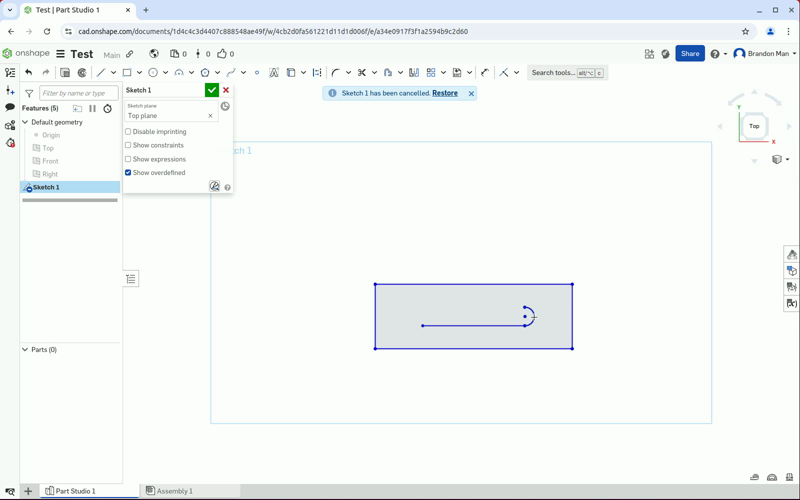
mouse_move(524, 307)
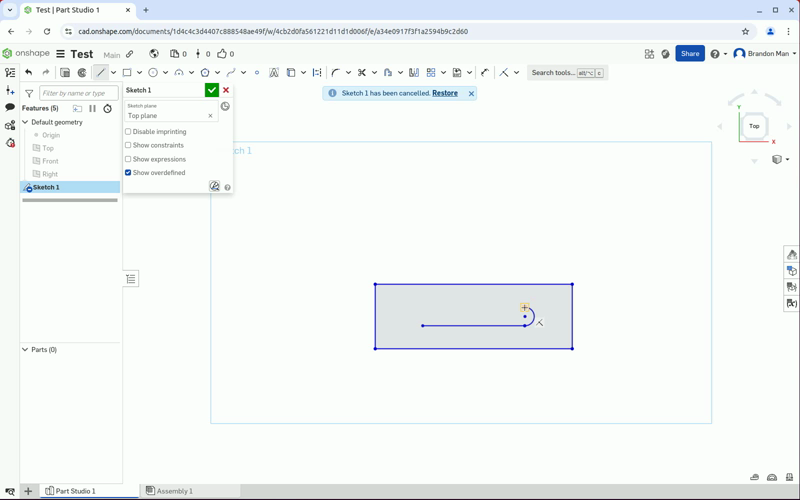
click(524, 307)
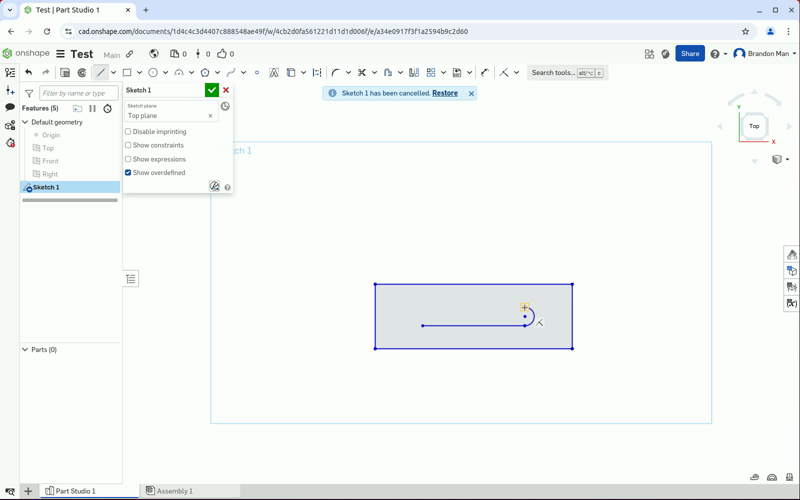
key_down(shift)
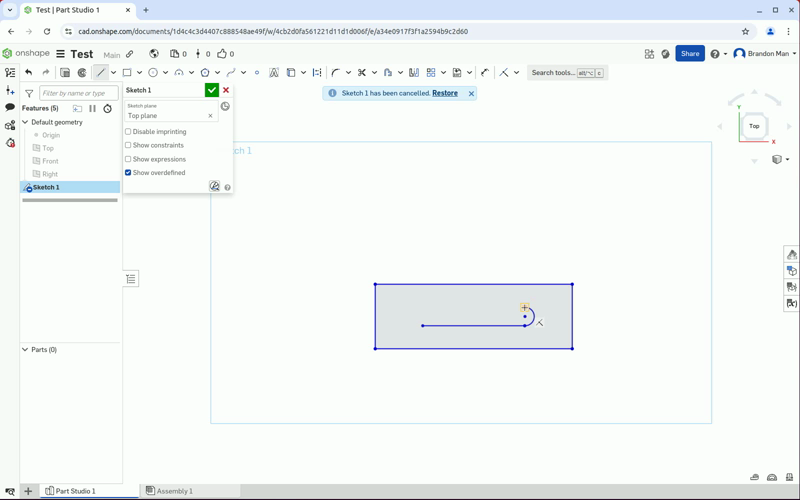
mouse_move(422, 307)
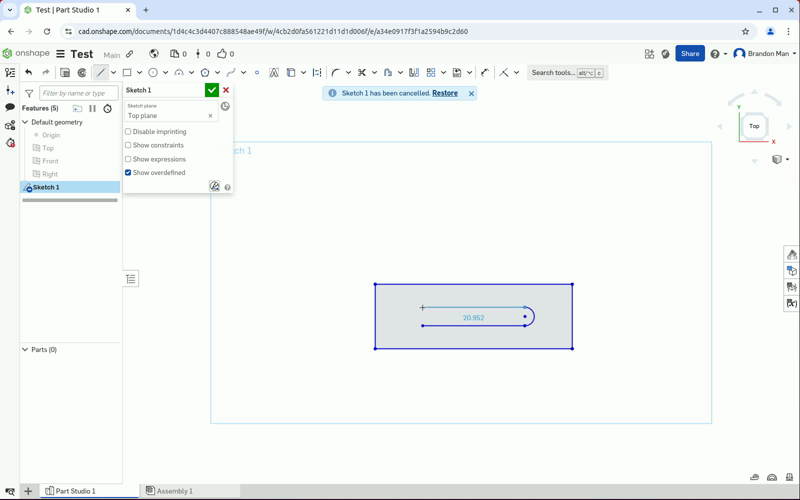
click(422, 307)
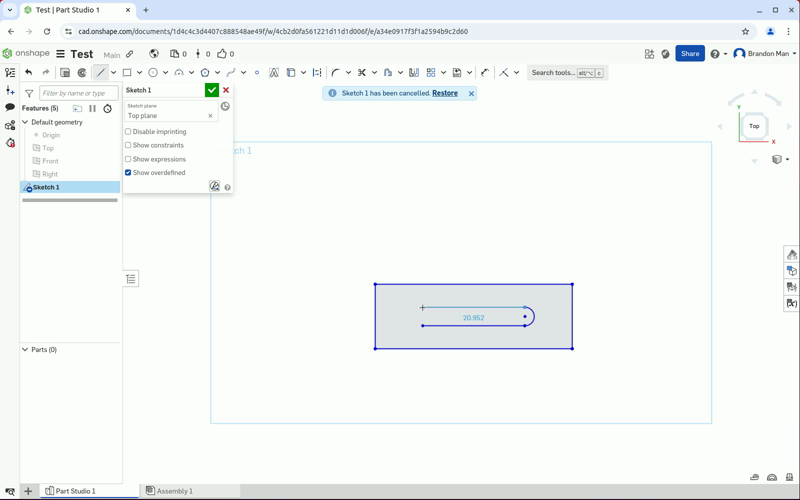
key_up(shift)
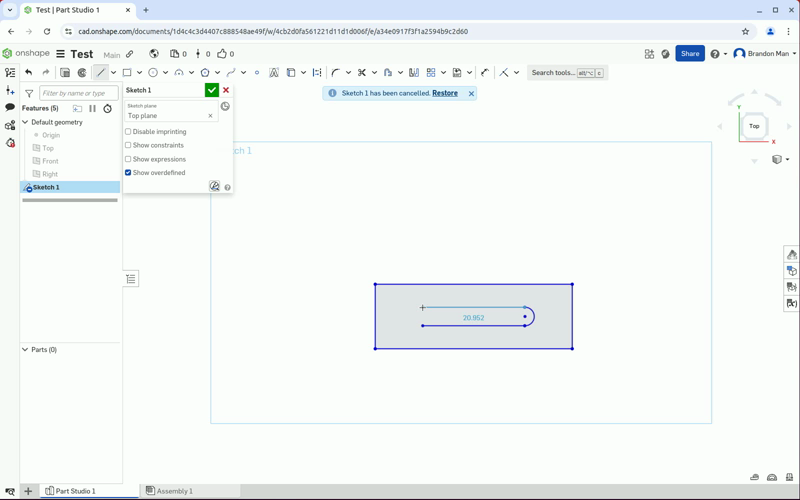
key(esc)
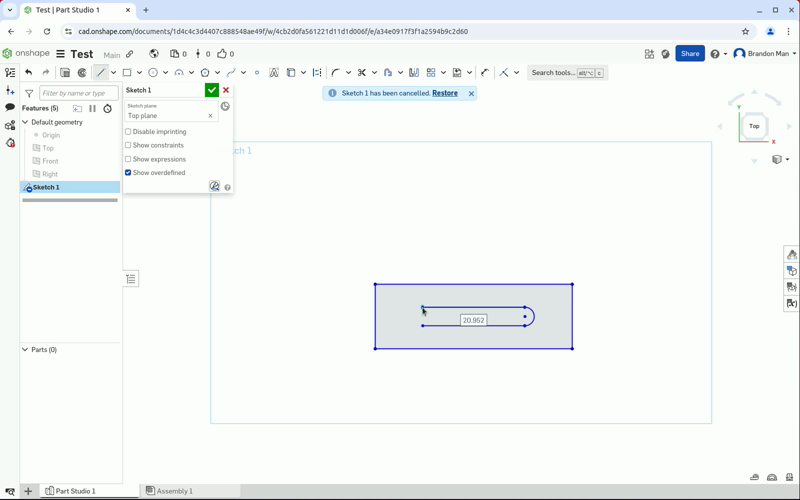
key(a)
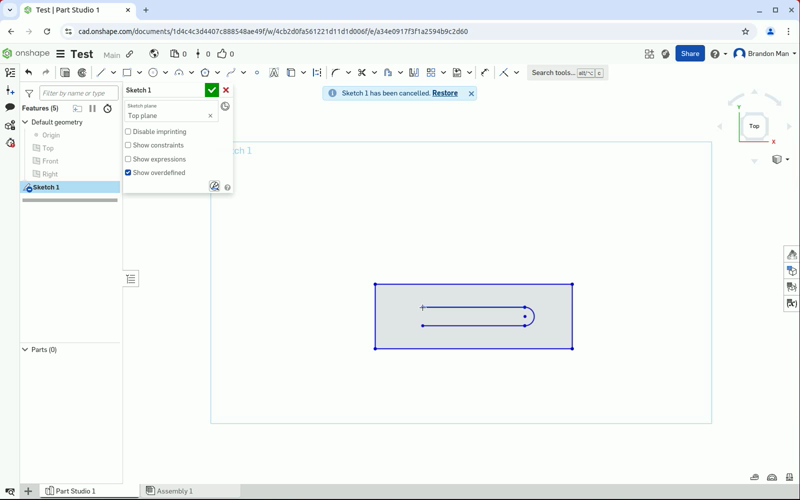
mouse_move(422, 307)
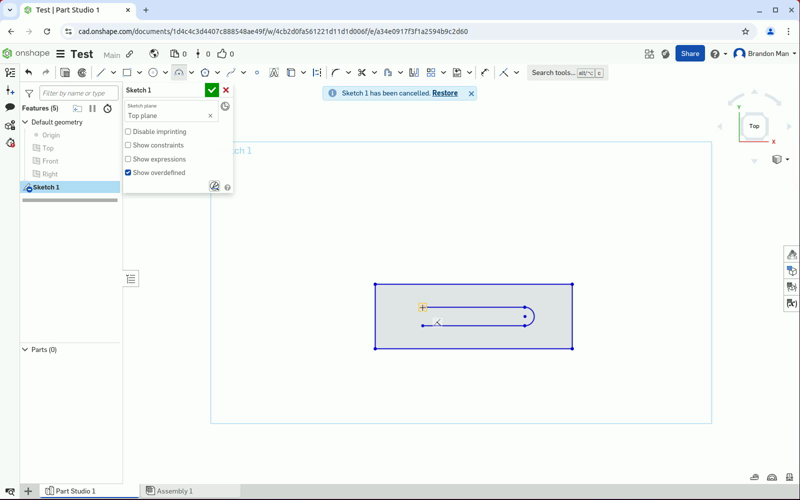
click(422, 307)
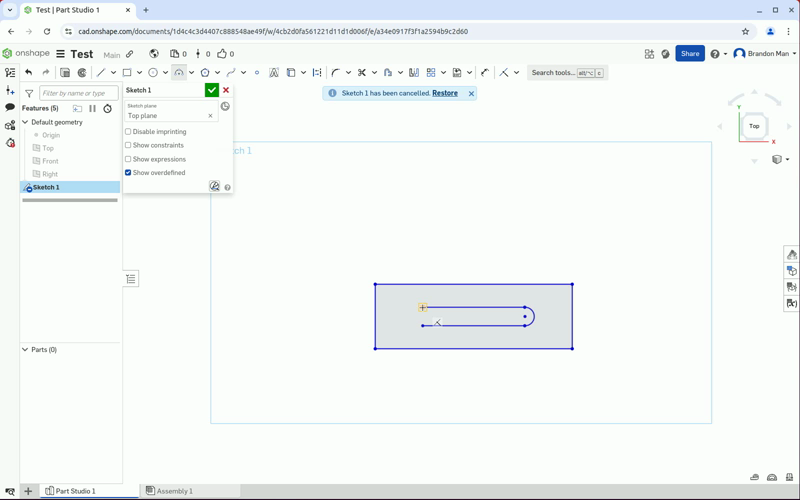
mouse_move(422, 325)
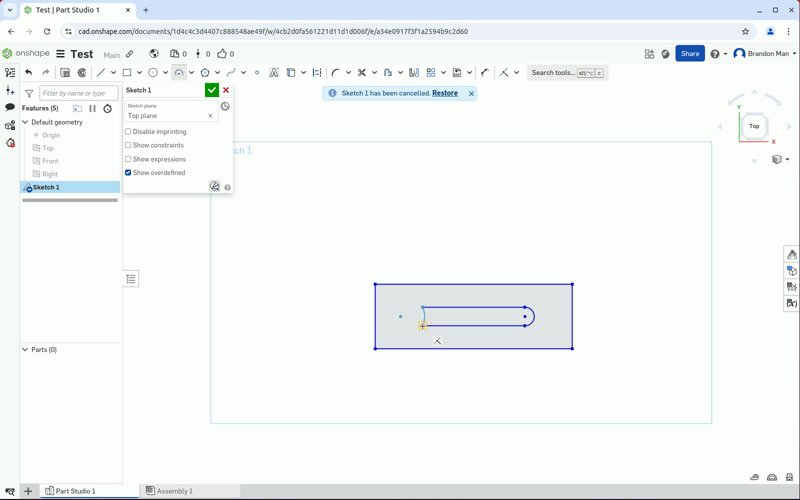
click(422, 325)
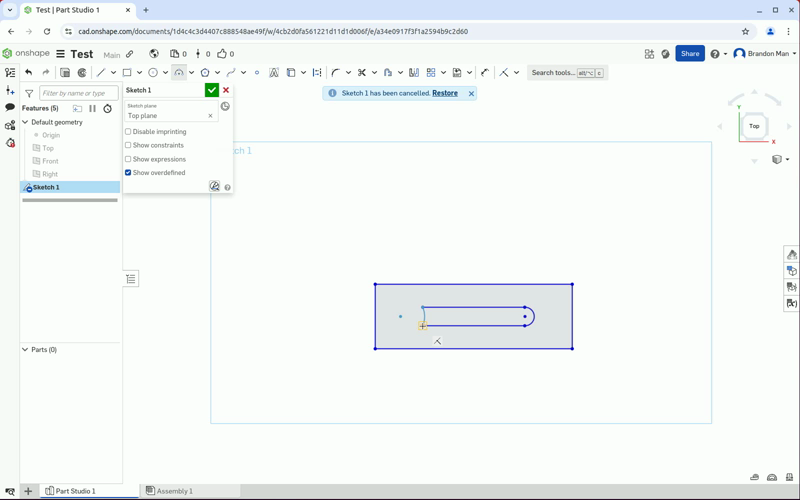
key_down(shift)
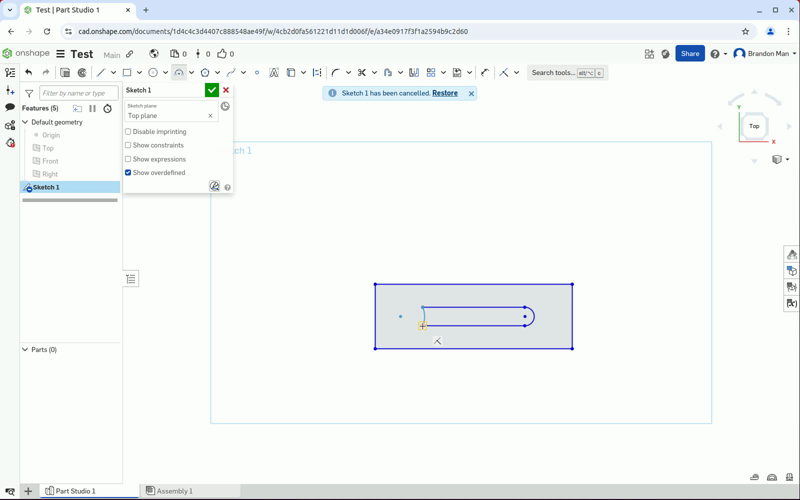
mouse_move(413, 316)
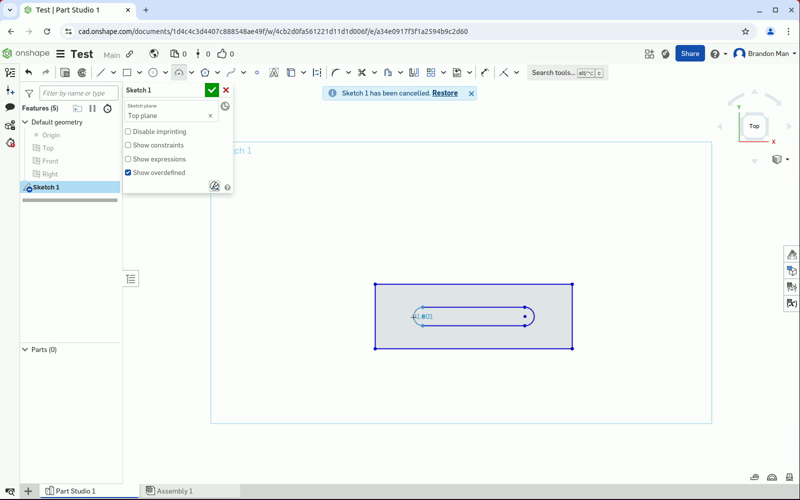
click(413, 316)
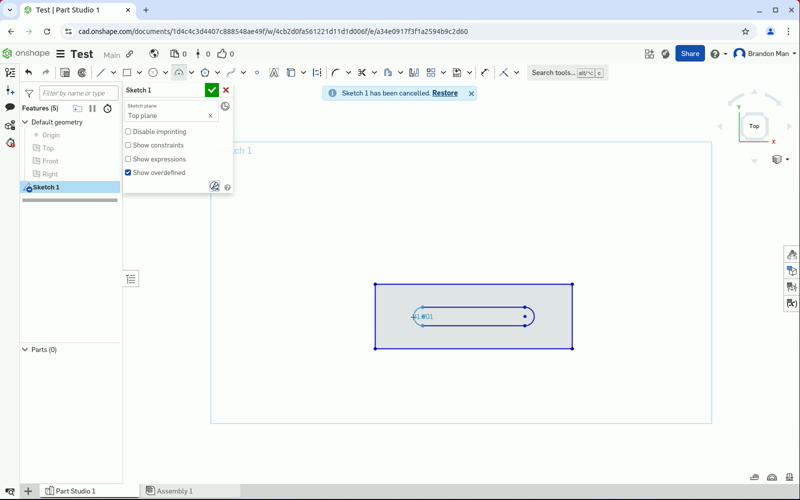
key_up(shift)
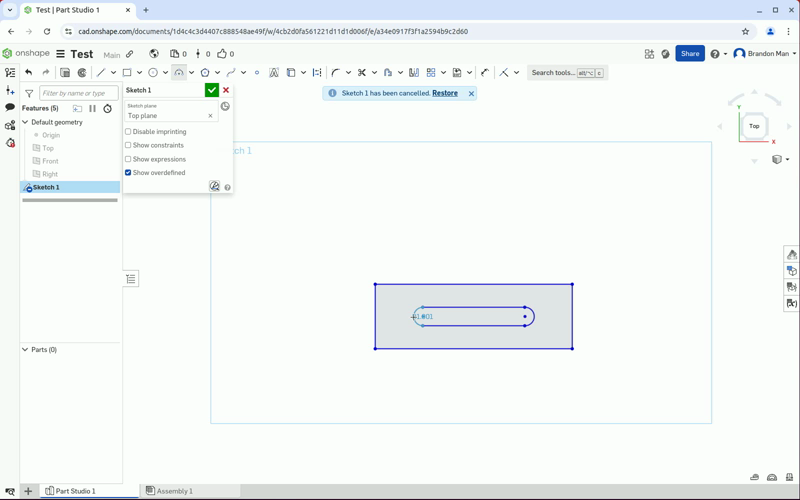
key(esc)
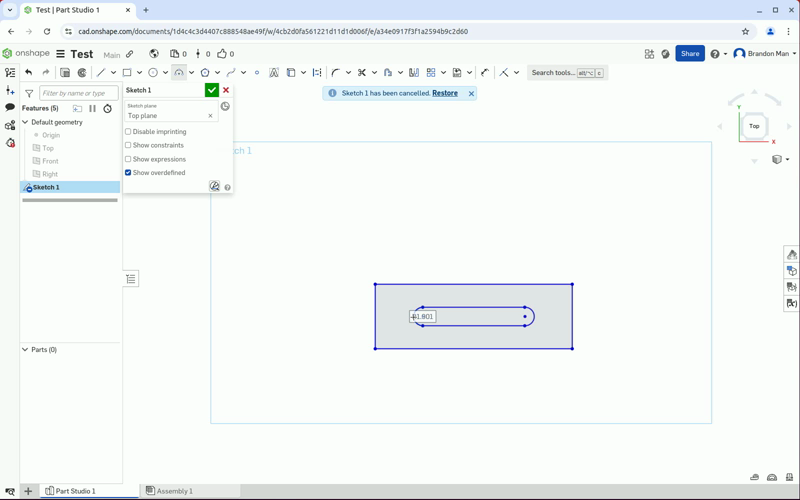
mouse_move(498, 299)
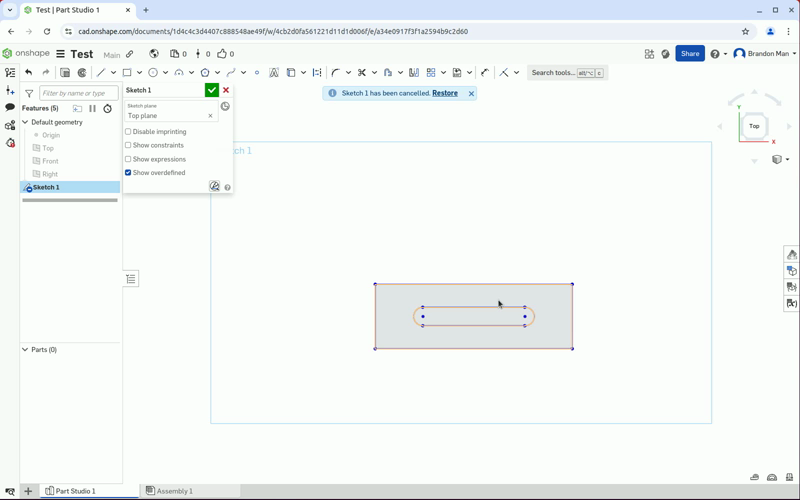
click(498, 299)
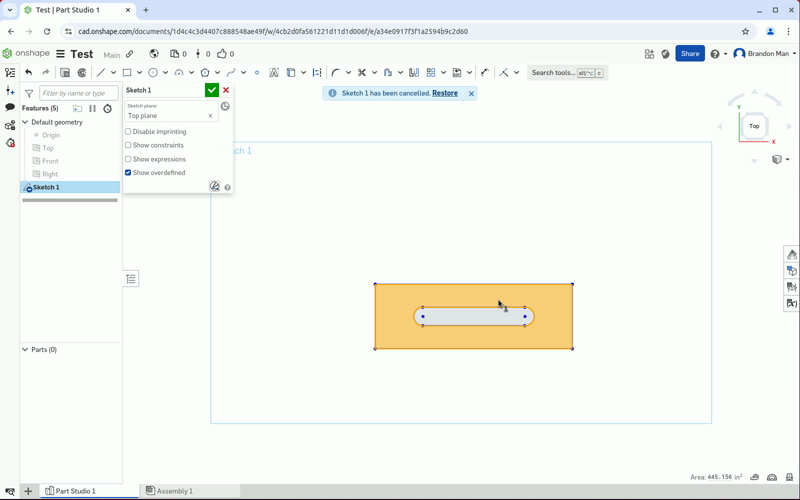
mouse_move(73, 352)
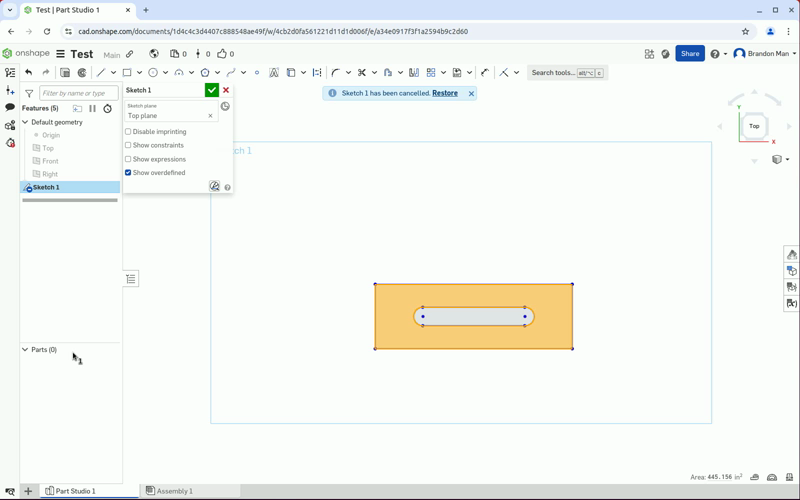
key(shift+y)
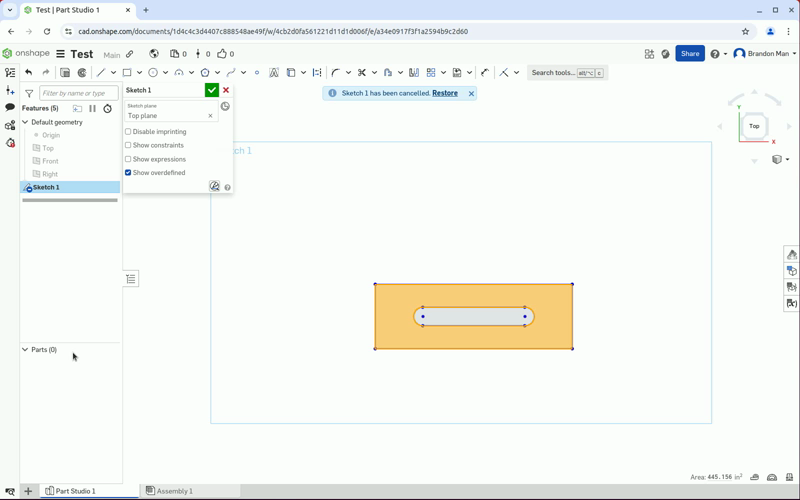
key(shift+e)
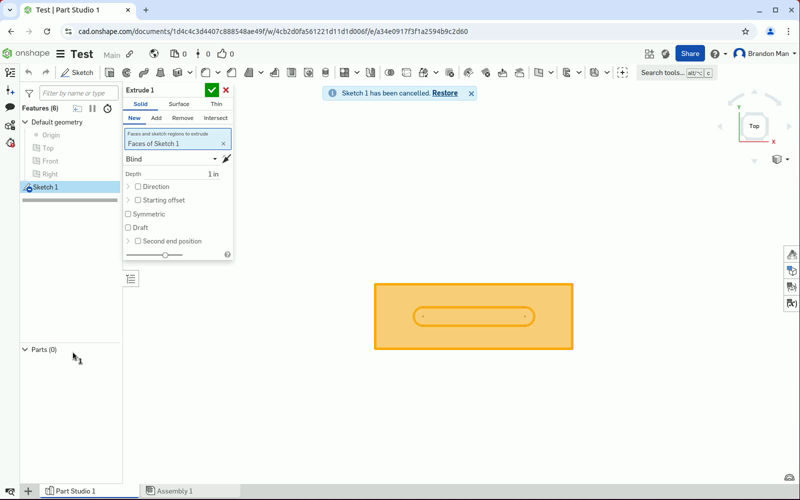
mouse_move(143, 106)
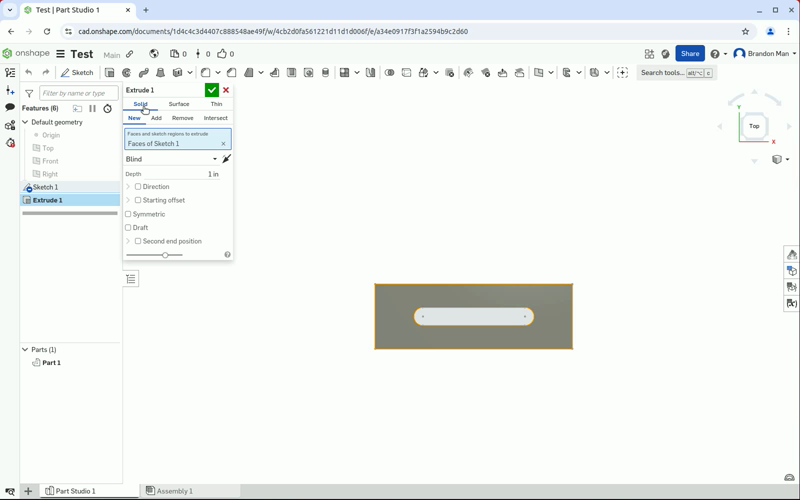
click(143, 106)
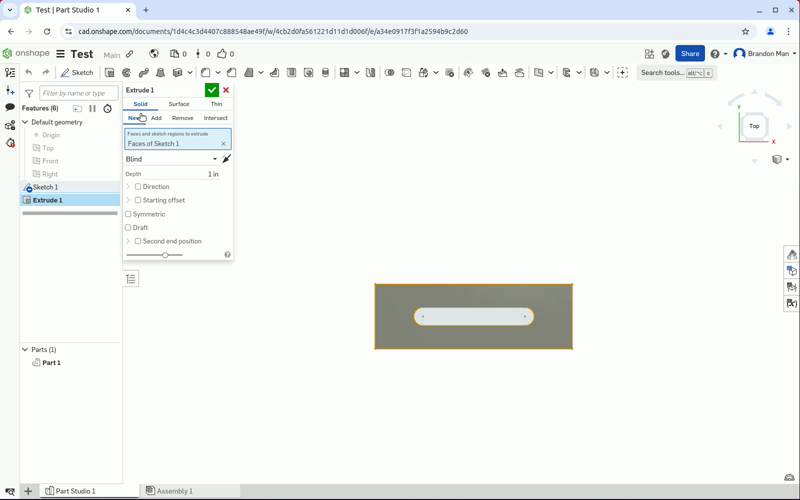
mouse_move(137, 120)
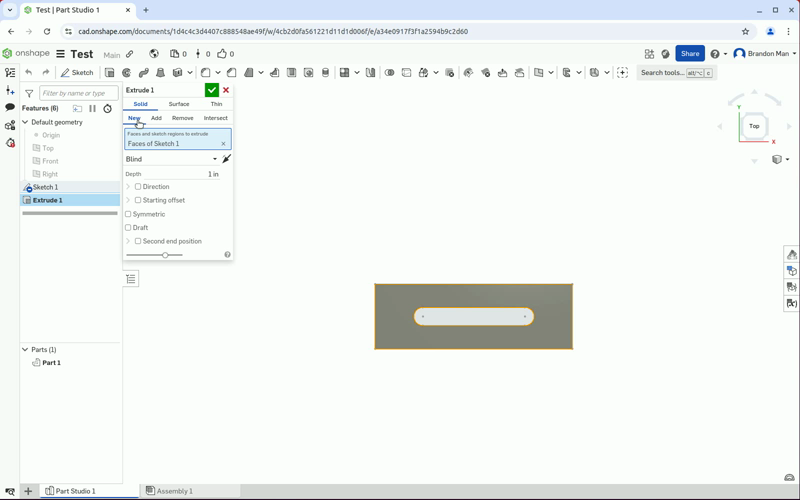
click(137, 120)
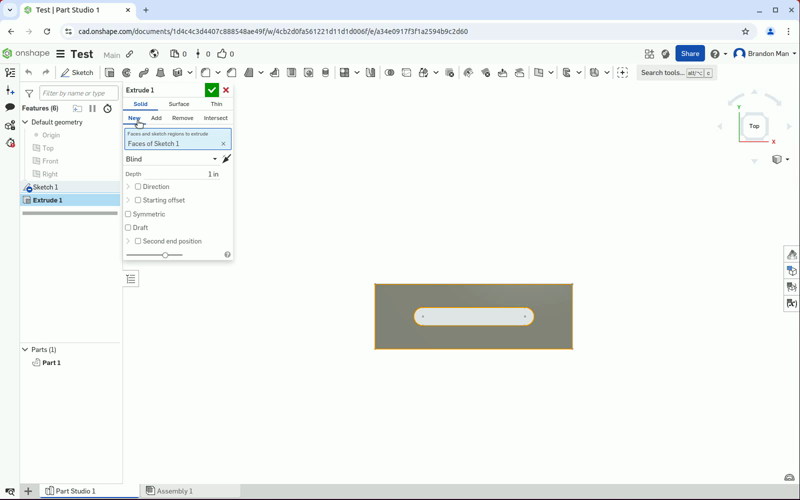
key(tab, 4)
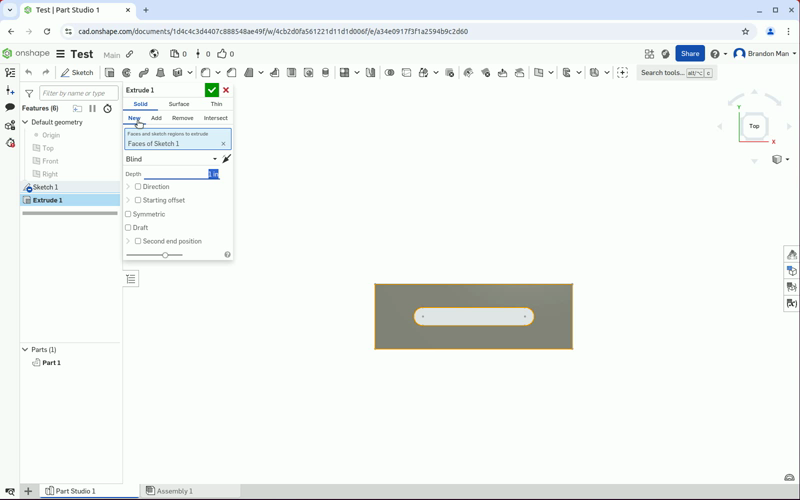
text(4.092)
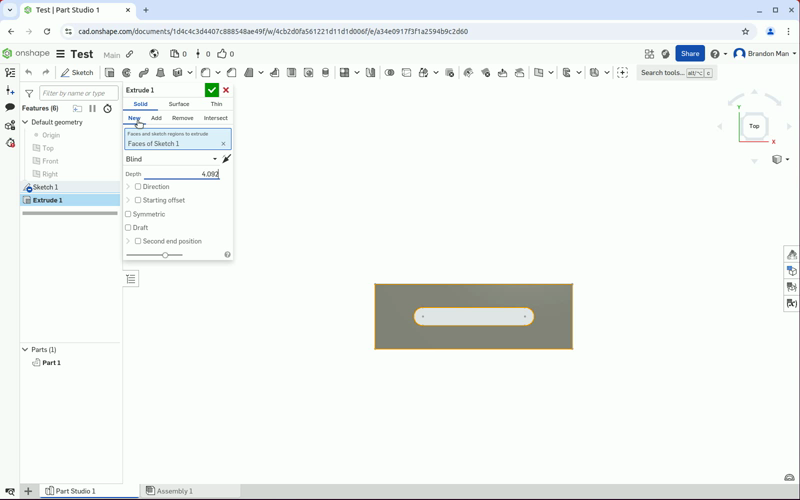
key(enter)
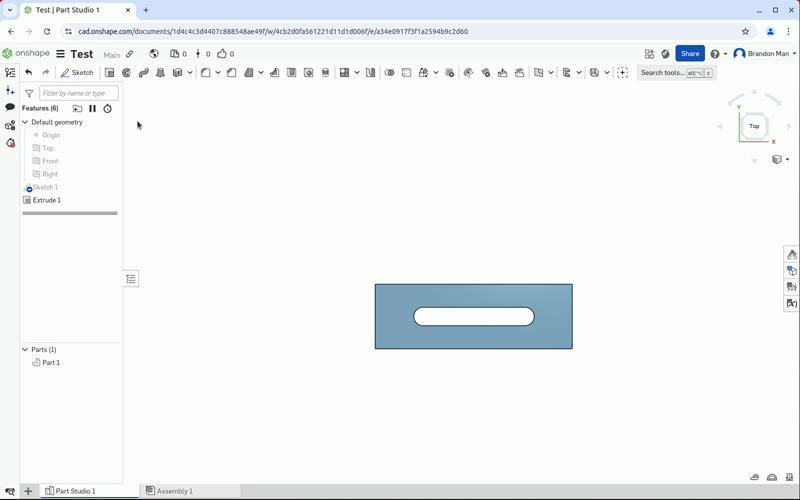
key(shift+h)
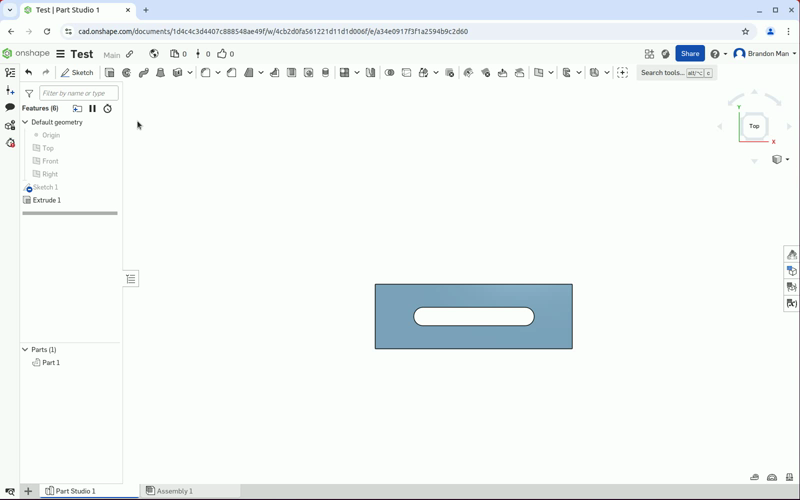
key(shift+h)
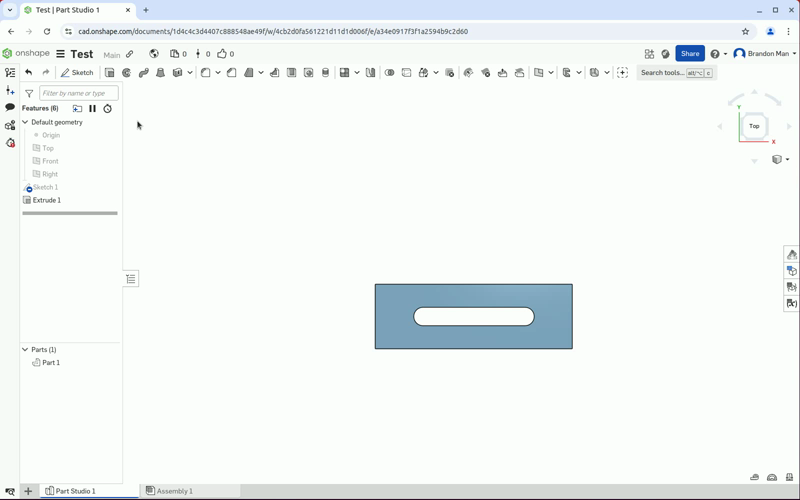
mouse_move(73, 189)
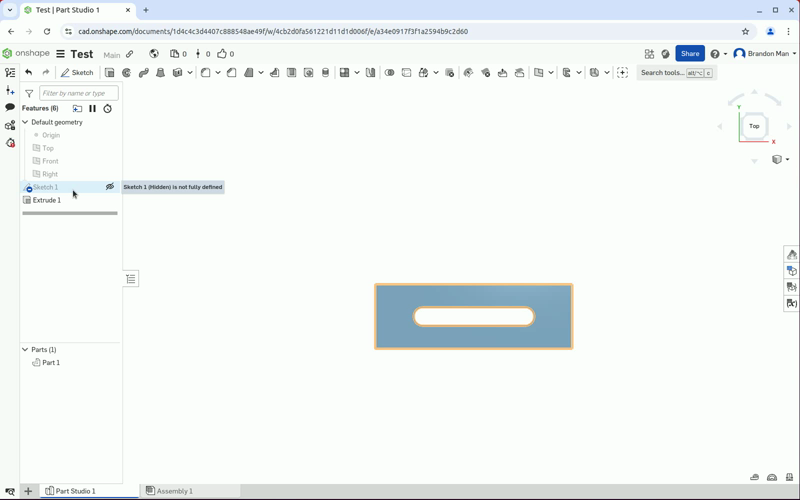
click(73, 189)
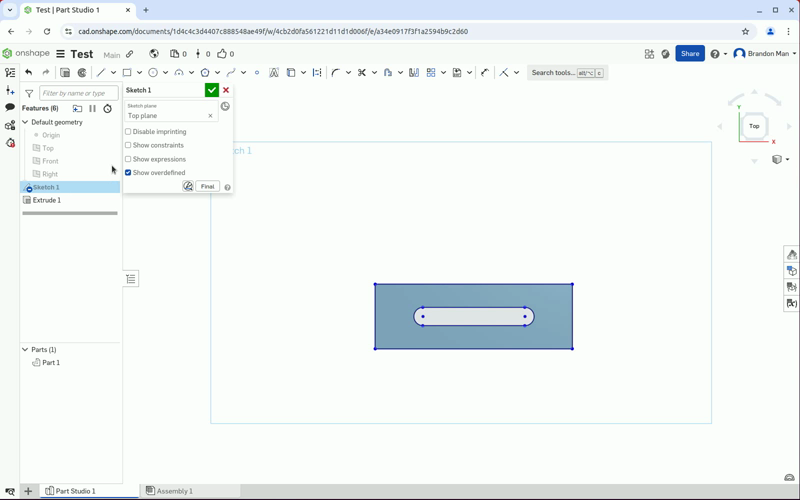
mouse_move(229, 92)
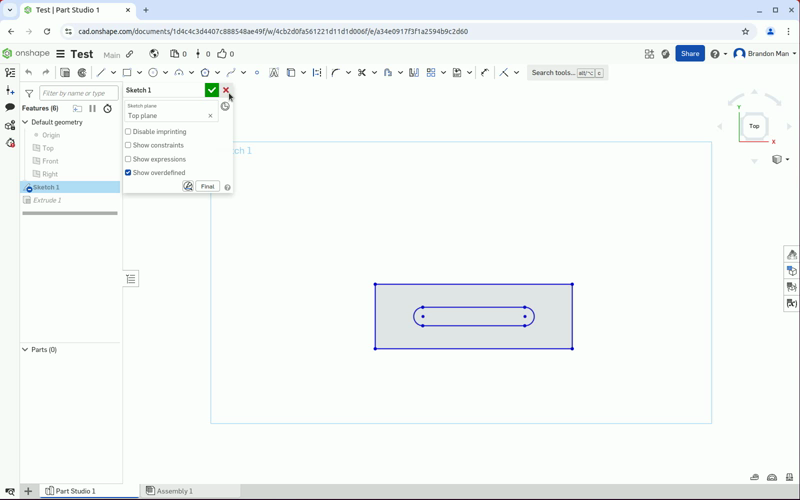
click(229, 92)
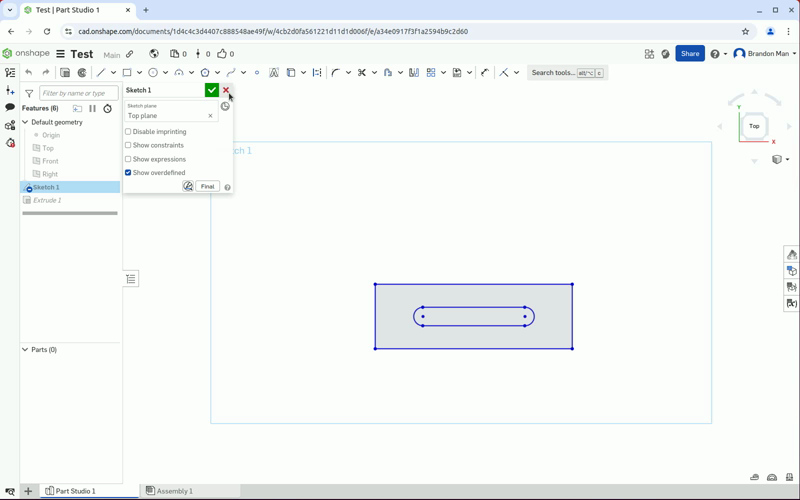
key(shift+s)
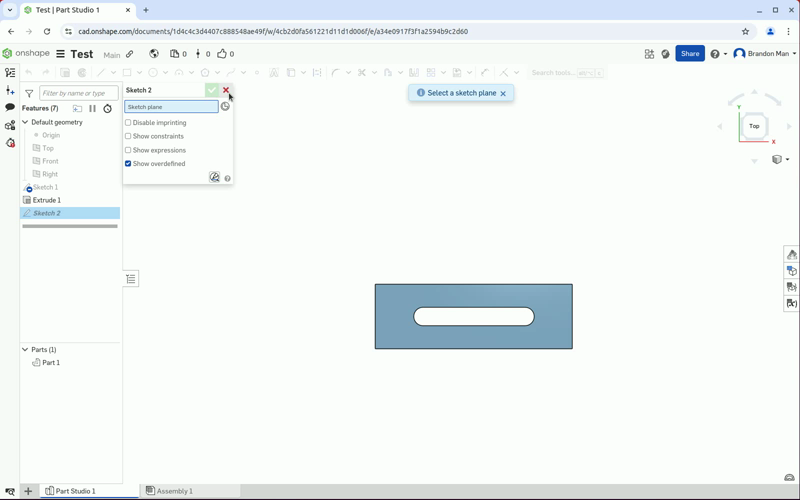
mouse_move(73, 150)
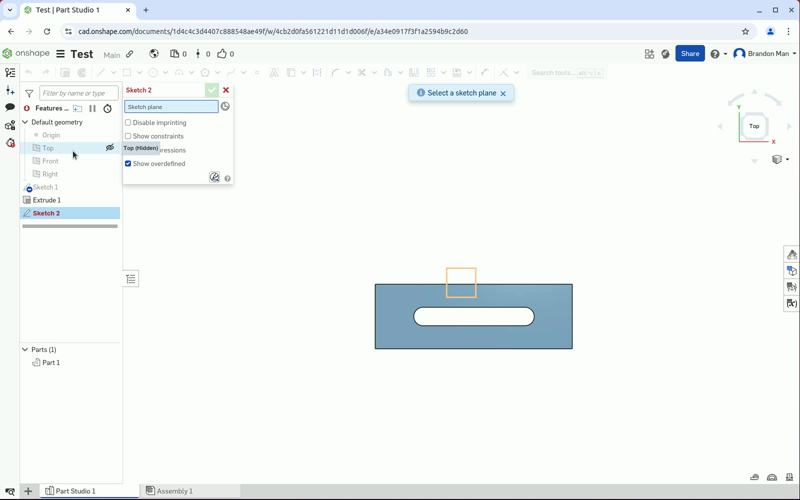
click(73, 150)
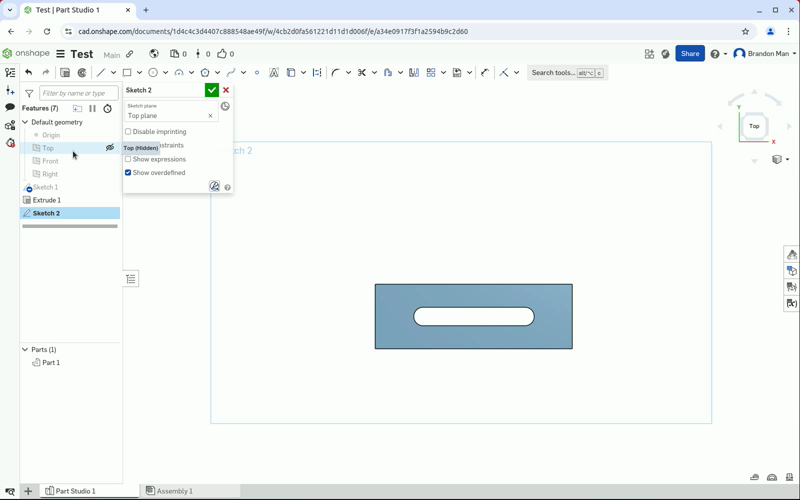
mouse_move(73, 352)
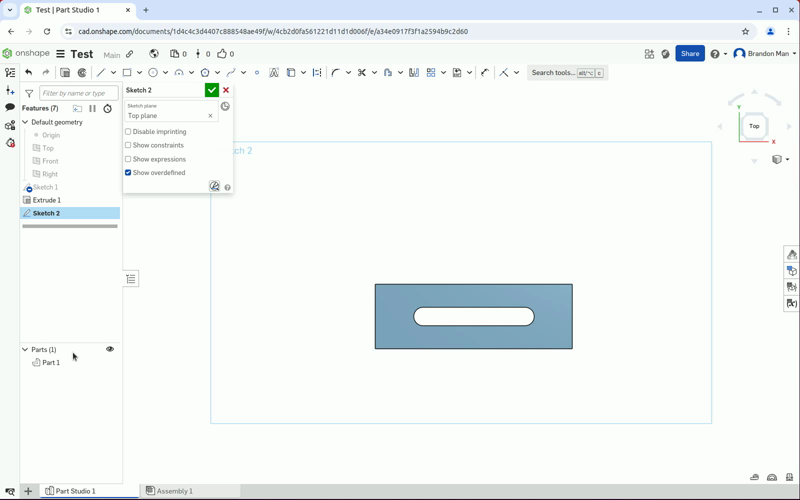
key(y)
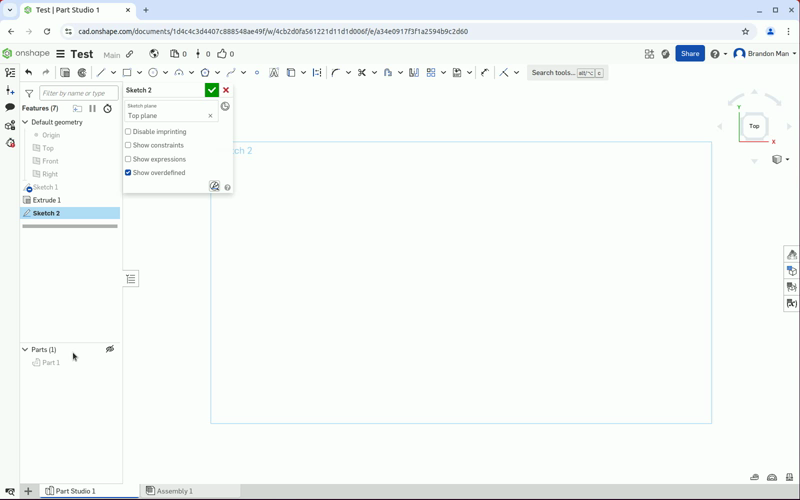
key(l)
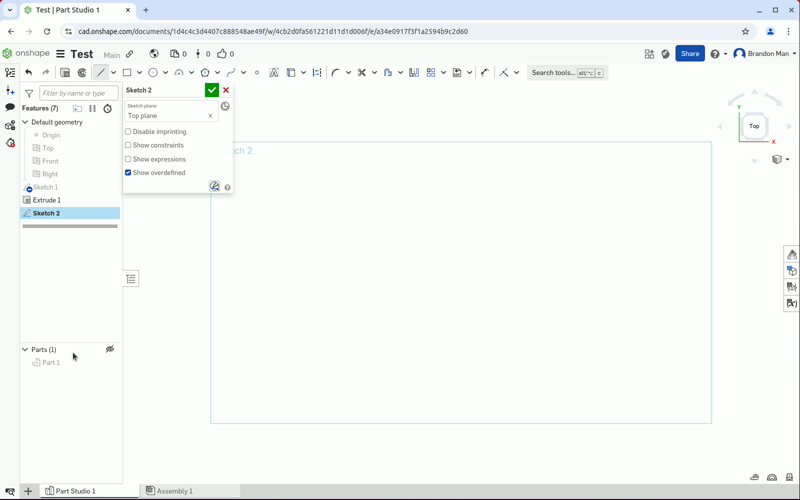
key_down(shift)
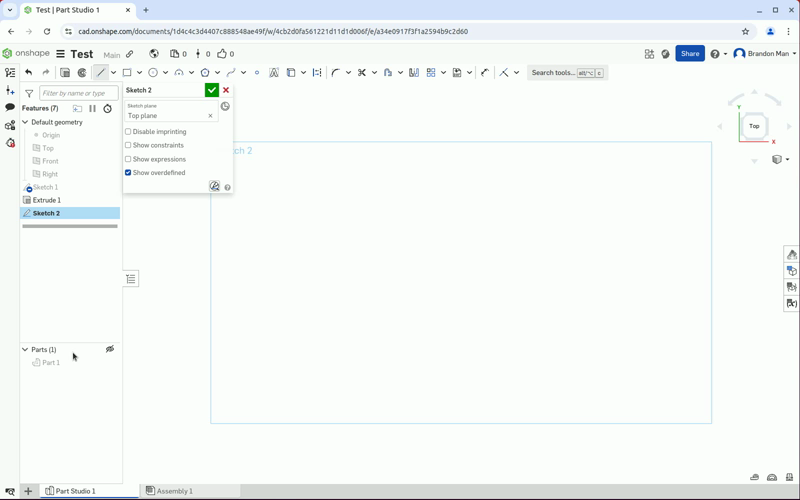
mouse_move(375, 299)
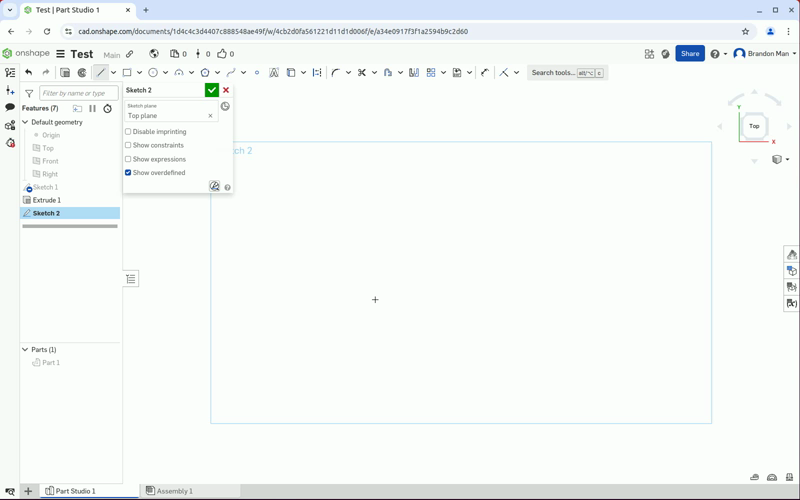
click(375, 299)
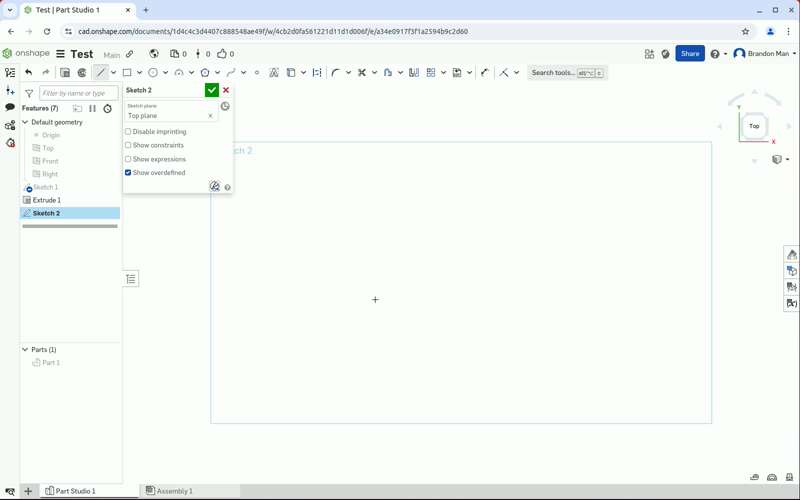
key_up(shift)
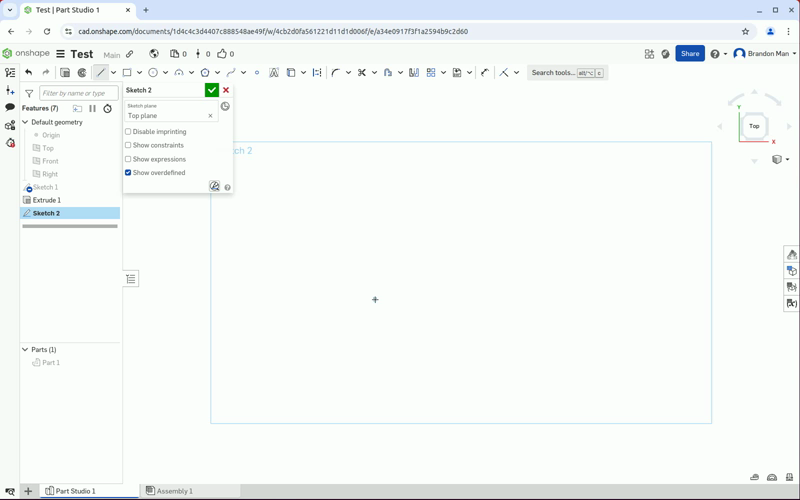
key_down(shift)
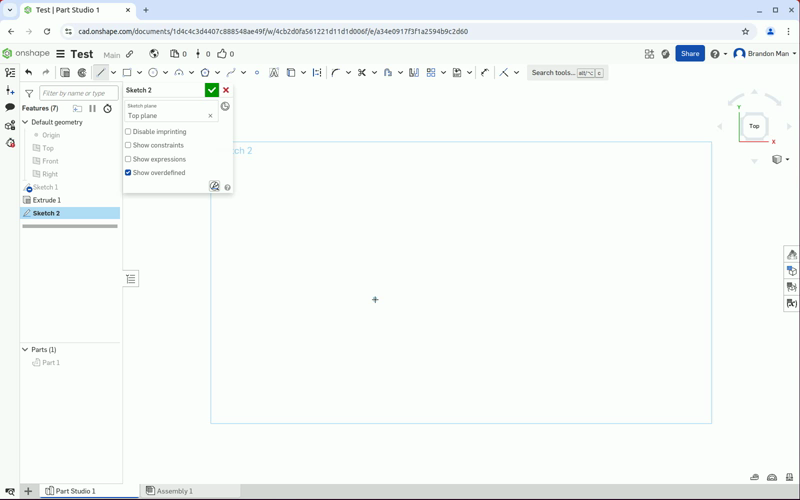
mouse_move(572, 299)
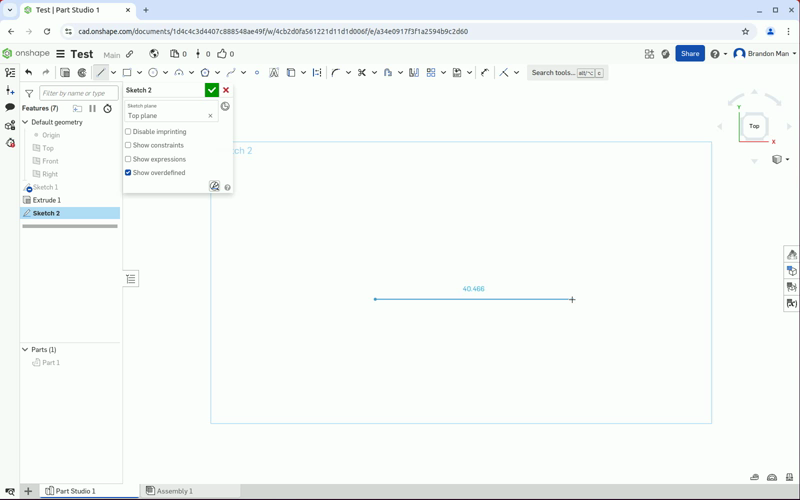
click(572, 299)
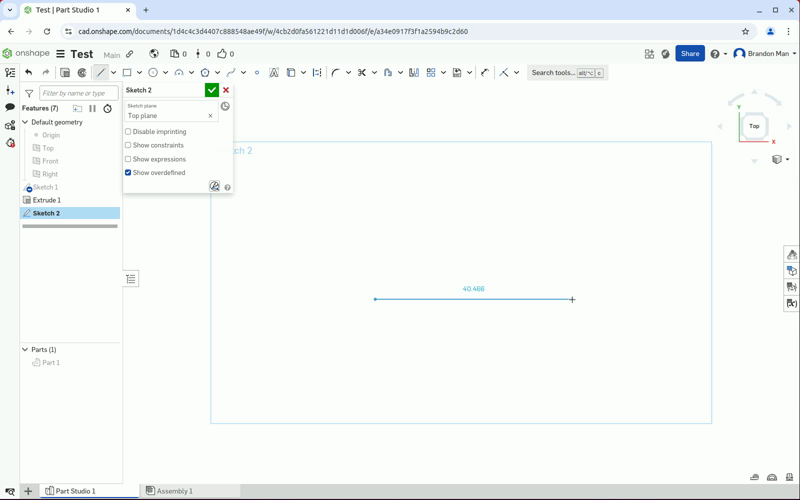
key_up(shift)
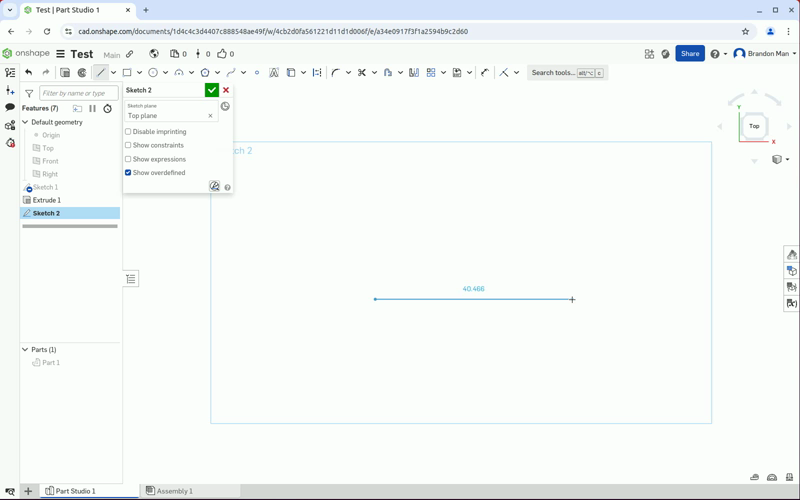
key_down(shift)
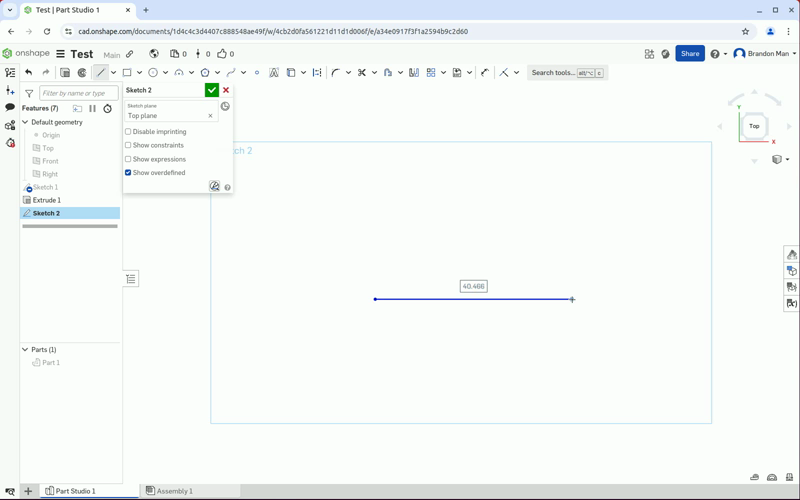
mouse_move(589, 299)
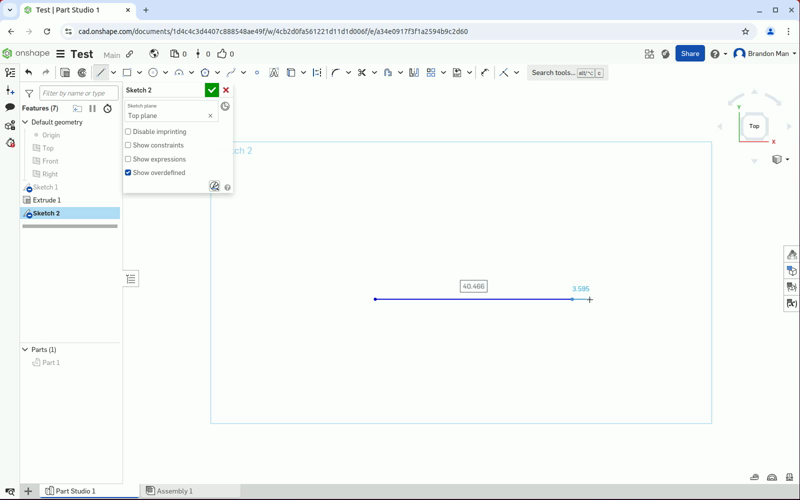
mouse_move(572, 282)
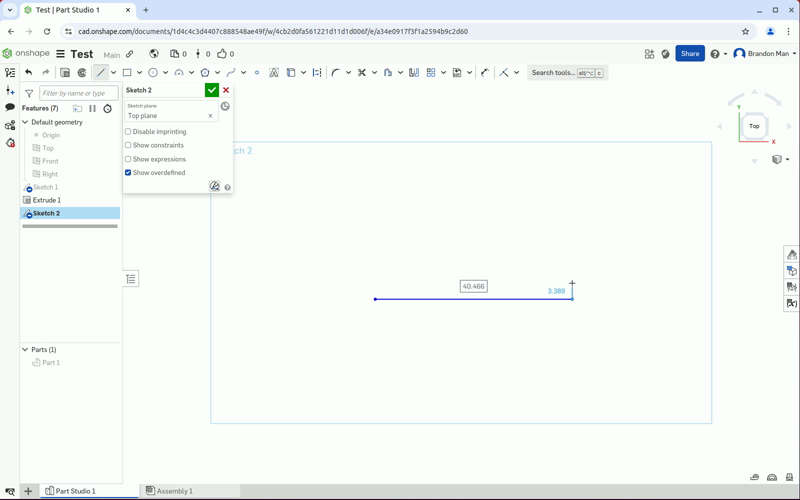
click(572, 282)
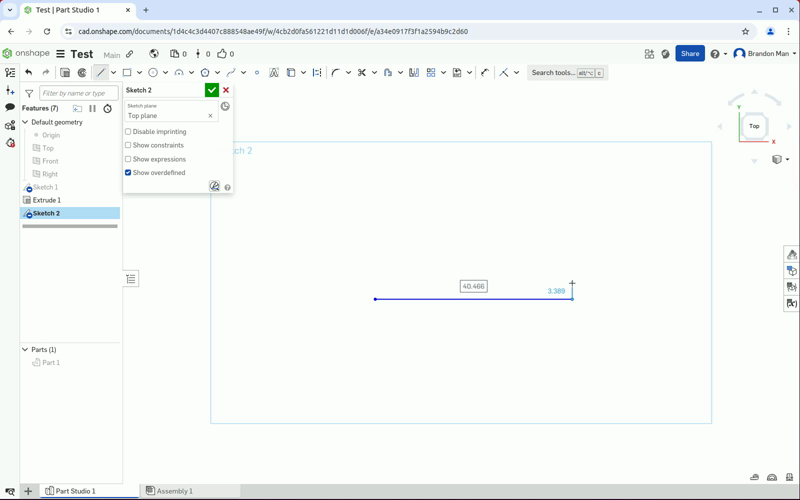
key_up(shift)
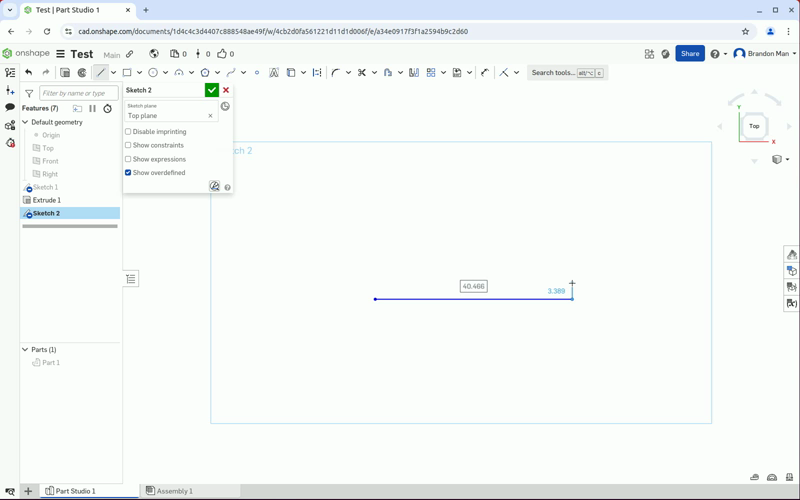
key_down(shift)
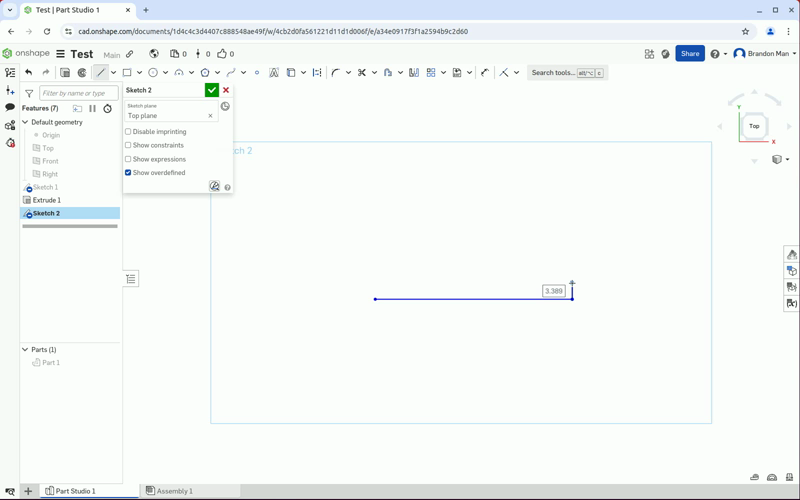
mouse_move(375, 282)
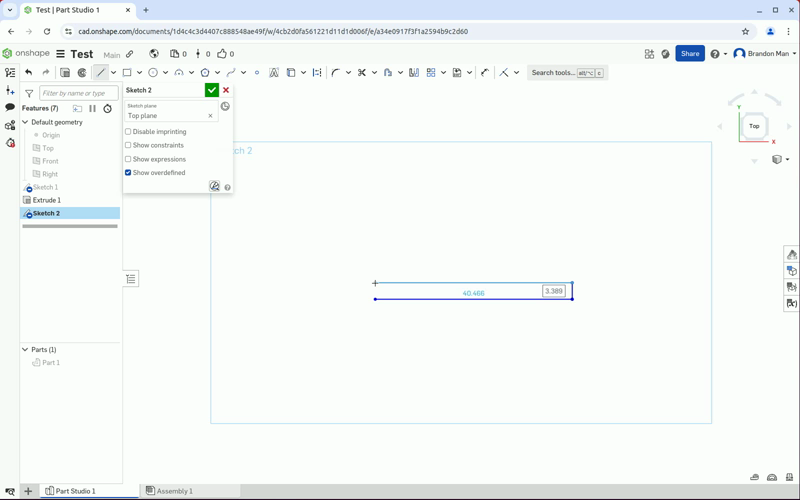
click(375, 282)
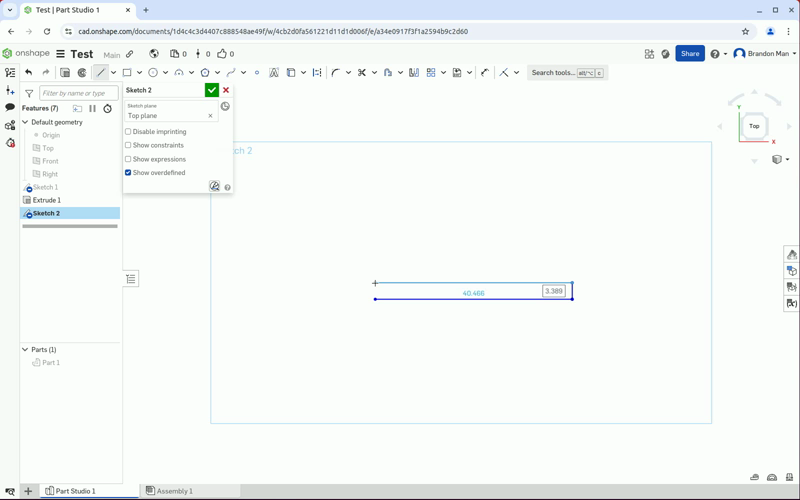
key_up(shift)
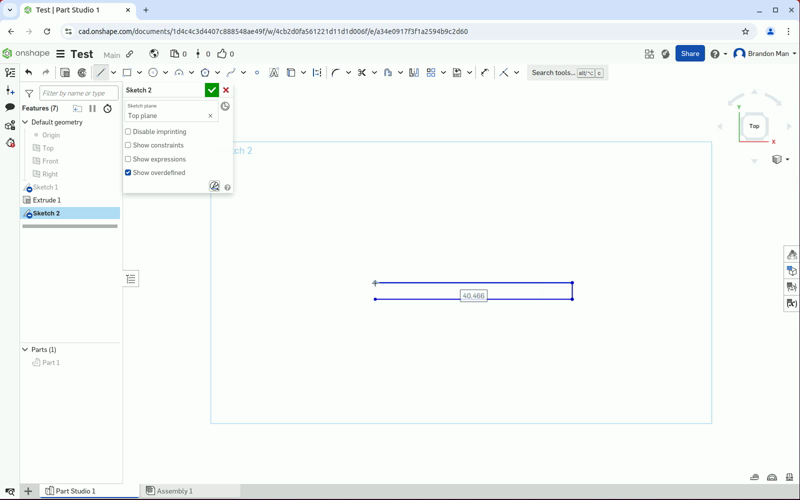
mouse_move(405, 282)
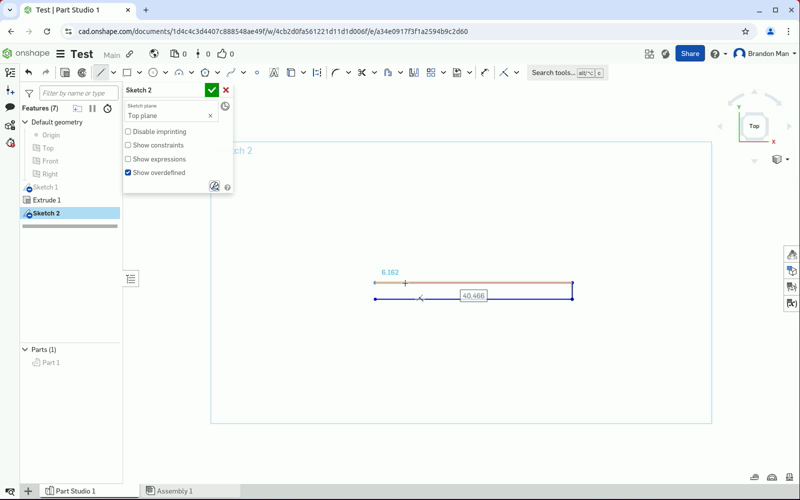
key_down(shift)
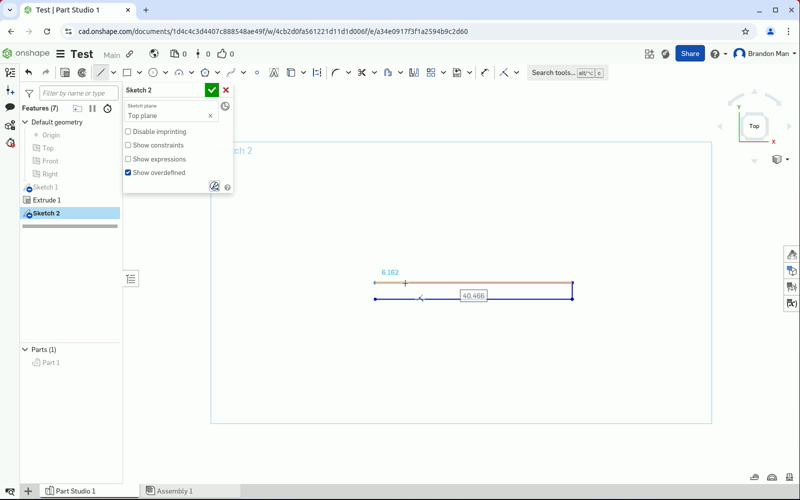
mouse_move(375, 299)
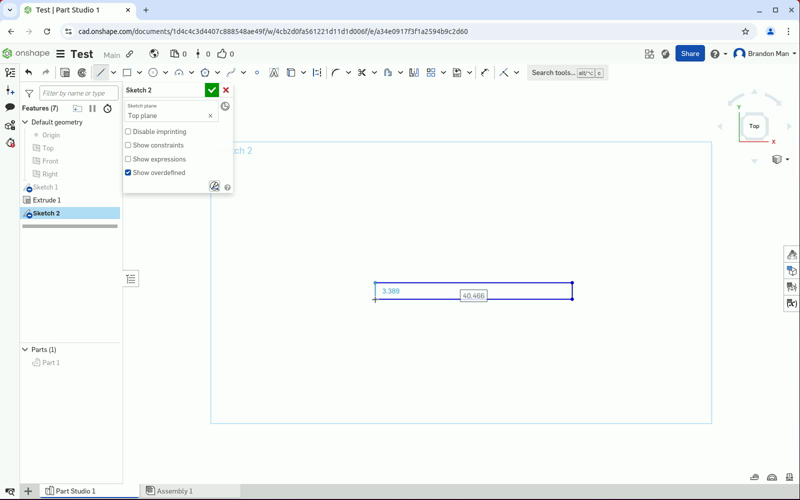
key_up(shift)
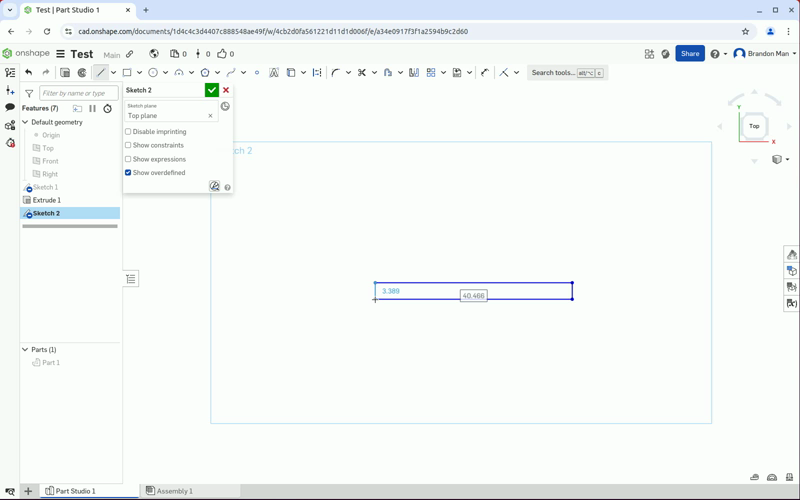
click(375, 299)
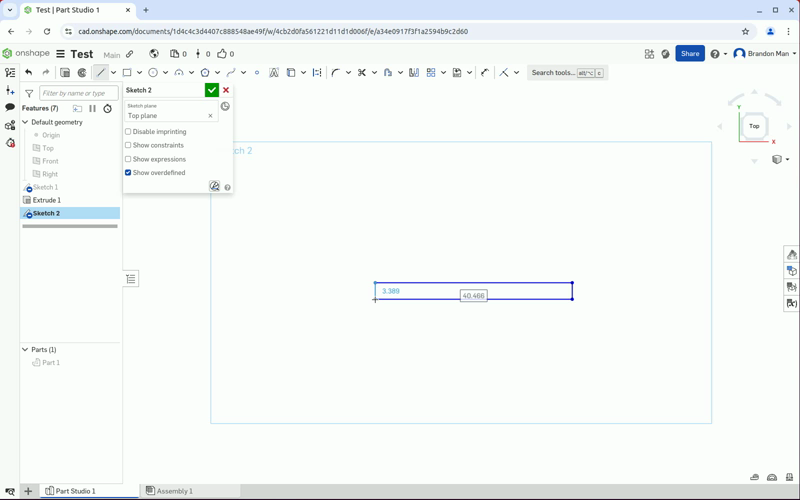
key(esc)
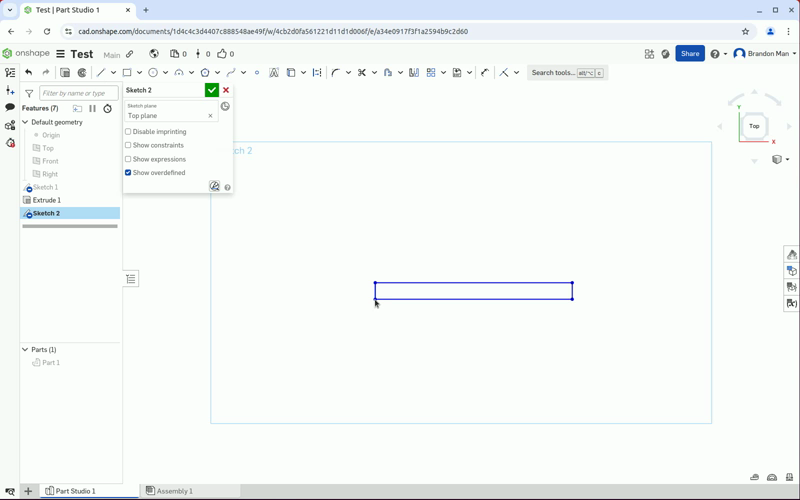
mouse_move(493, 285)
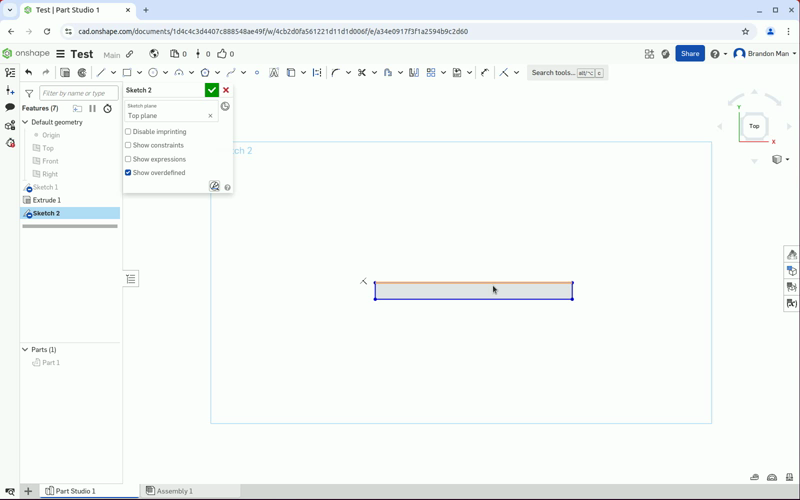
click(493, 285)
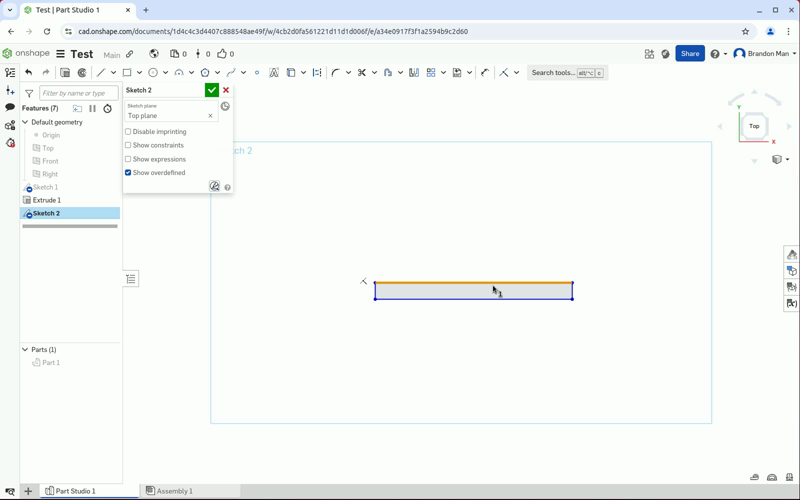
mouse_move(73, 352)
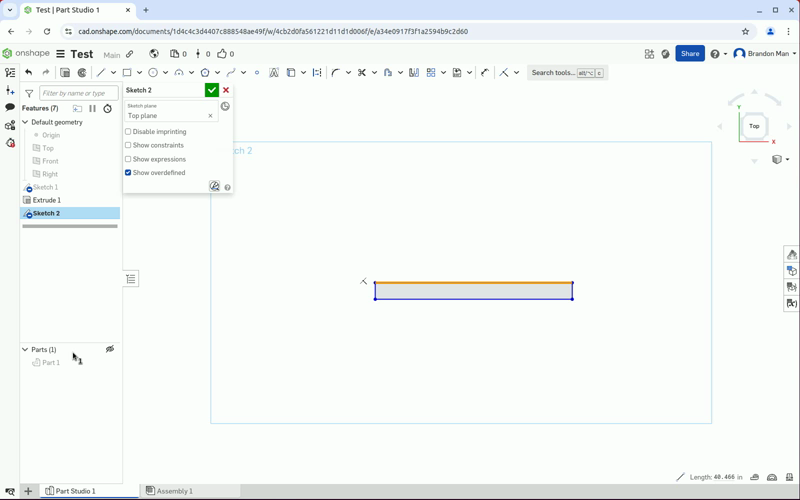
key(shift+y)
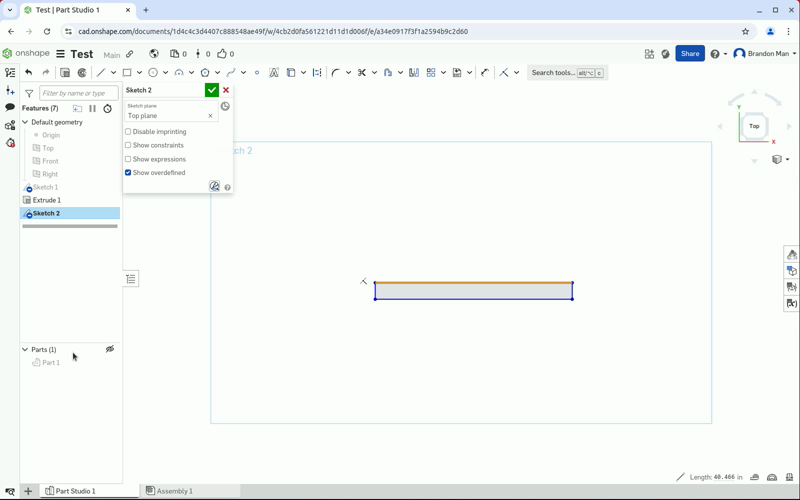
key(shift+e)
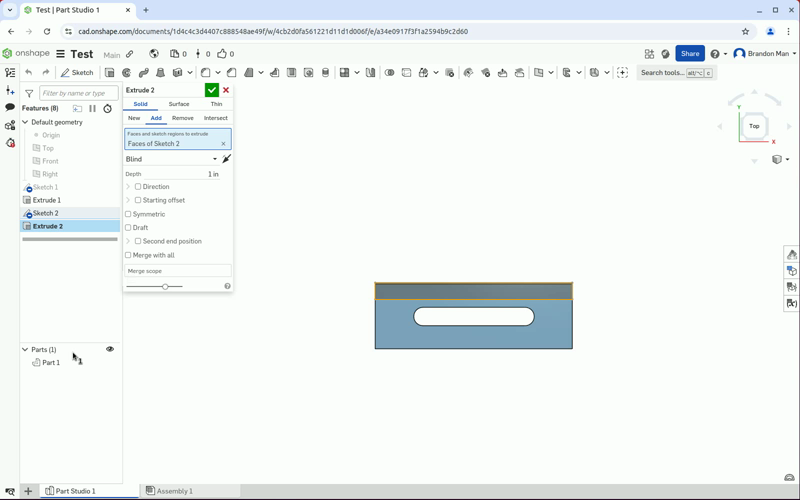
mouse_move(143, 106)
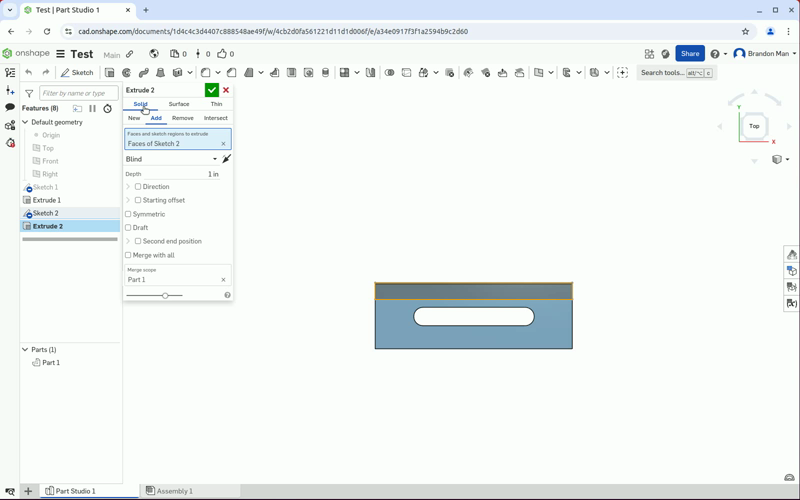
click(143, 106)
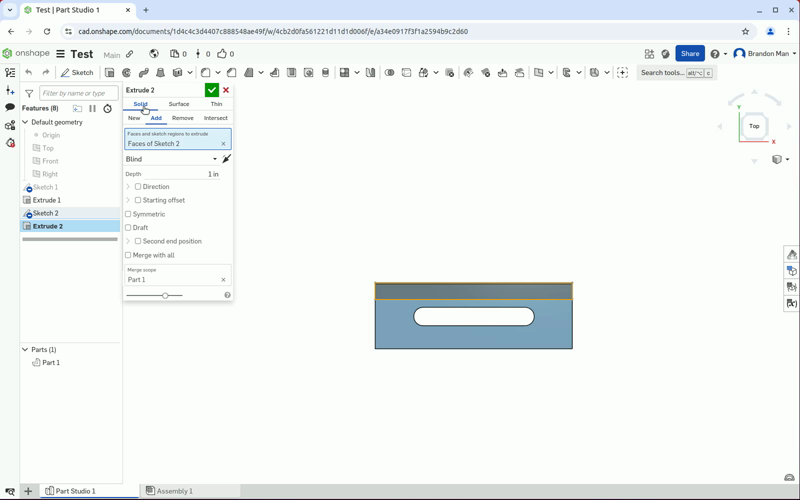
mouse_move(137, 120)
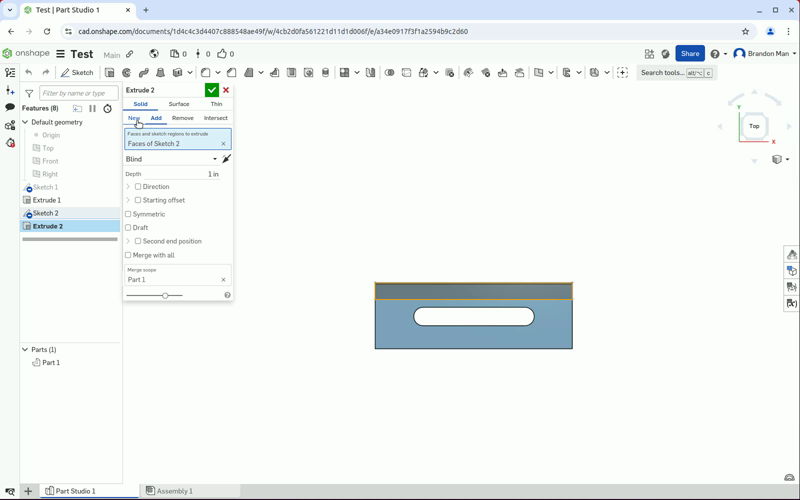
click(137, 120)
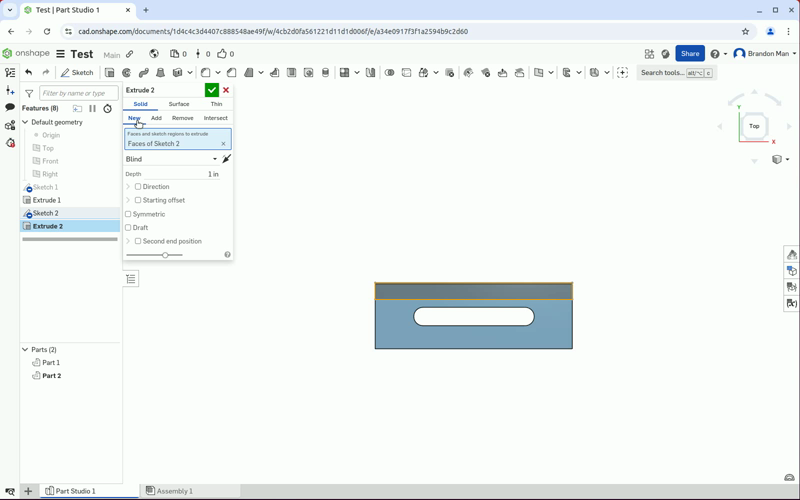
key(tab, 4)
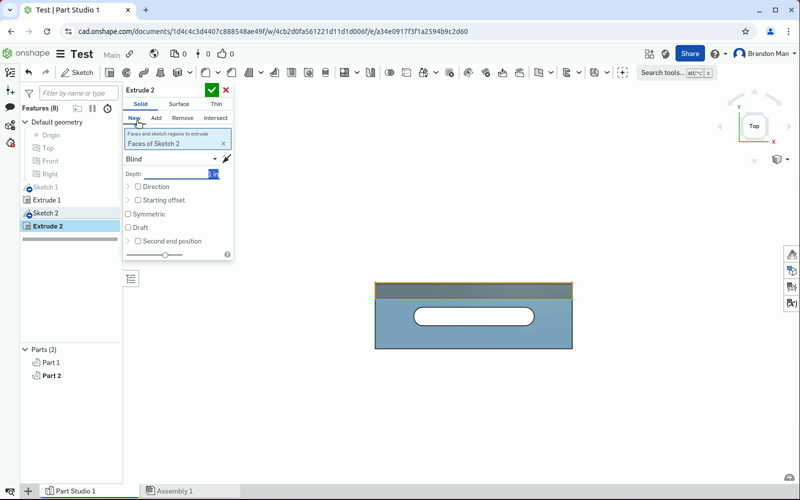
text(4.092)
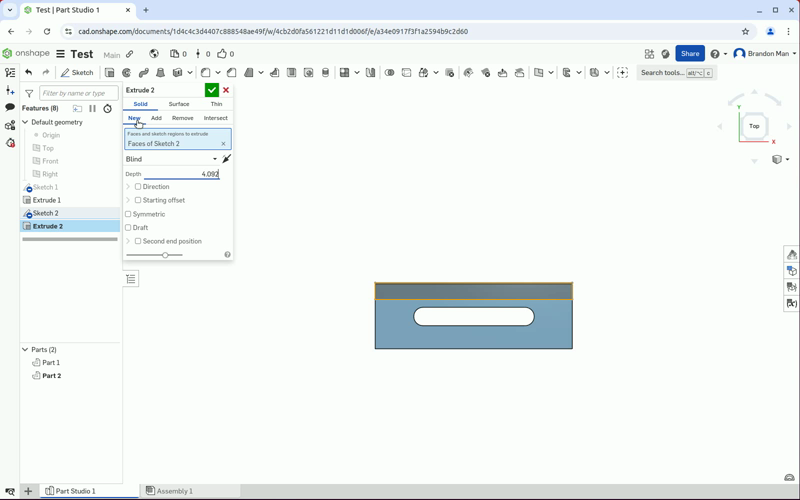
key(enter)
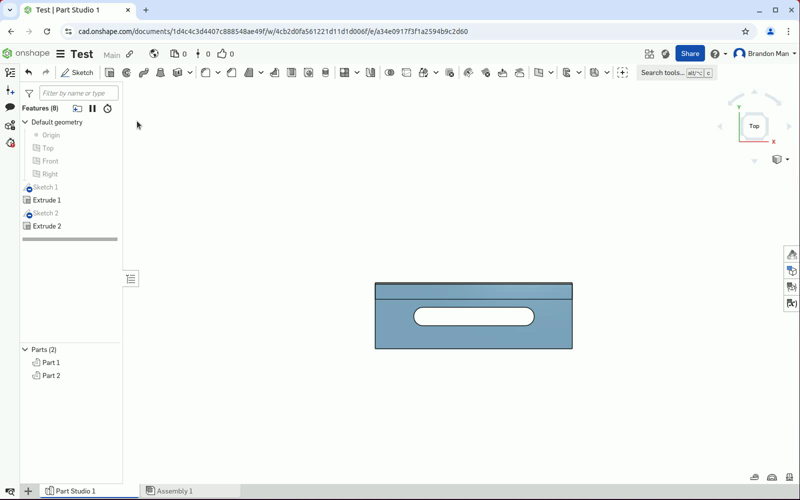
key(shift+h)
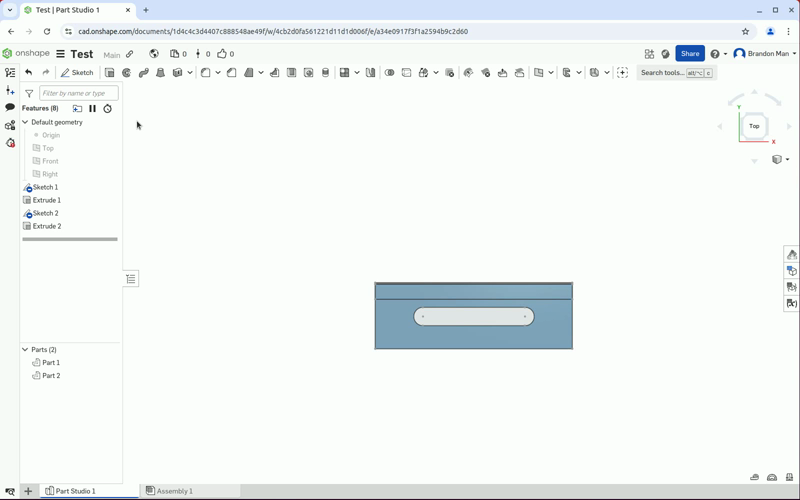
key(shift+h)
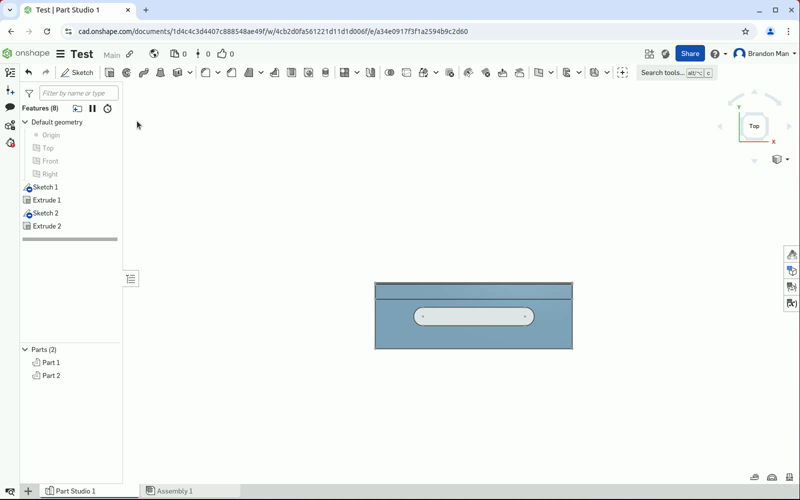
key(shift+7)
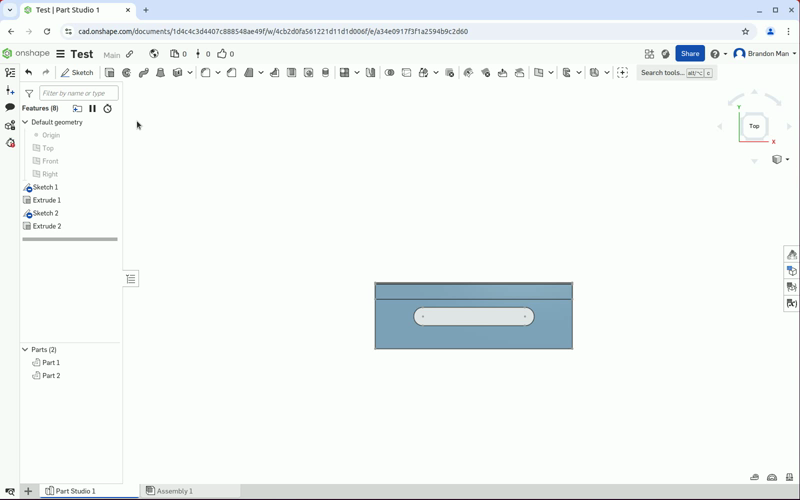
key(up, 3)
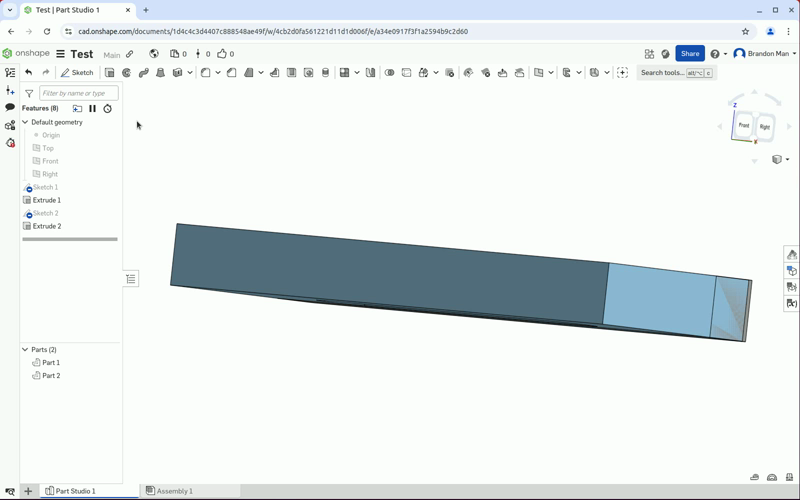
key(left, 3)
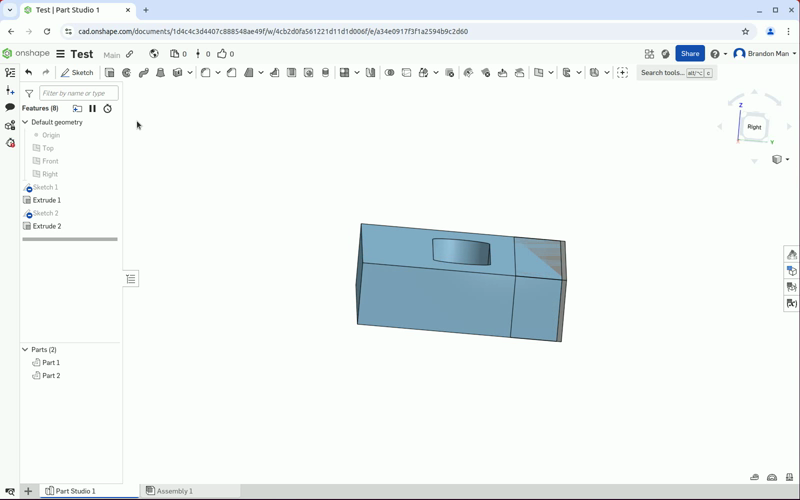
key(right, 3)
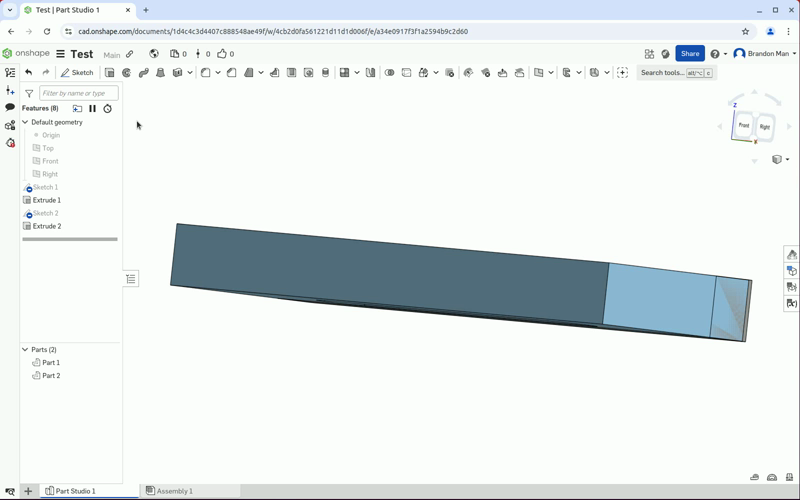
key(down, 3)
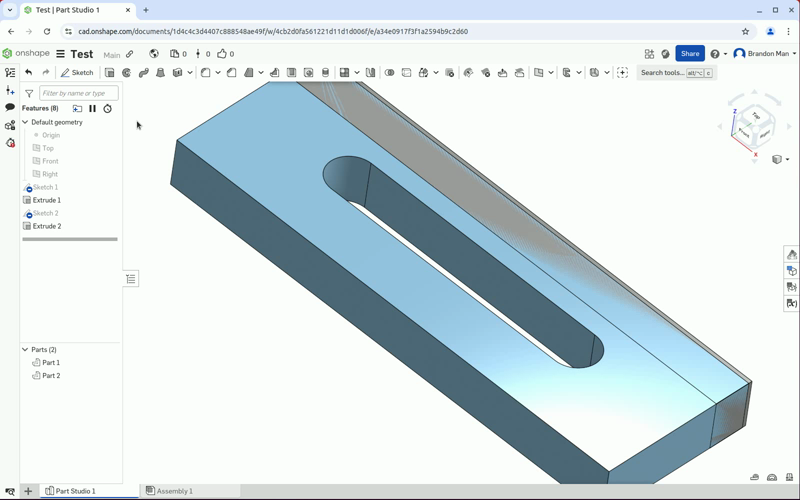
mouse_move(73, 189)
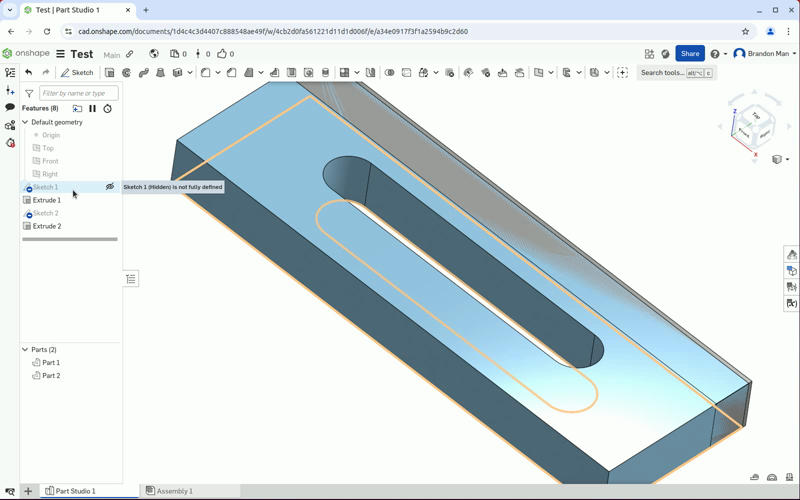
click(73, 189)